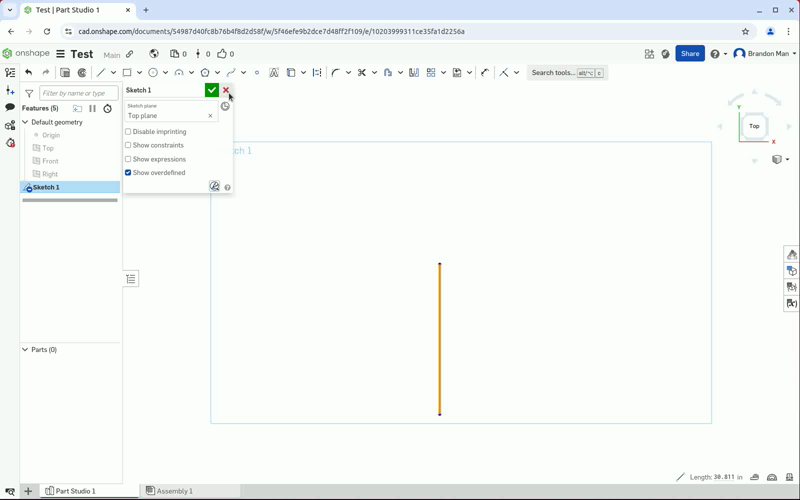
key(shift+h)
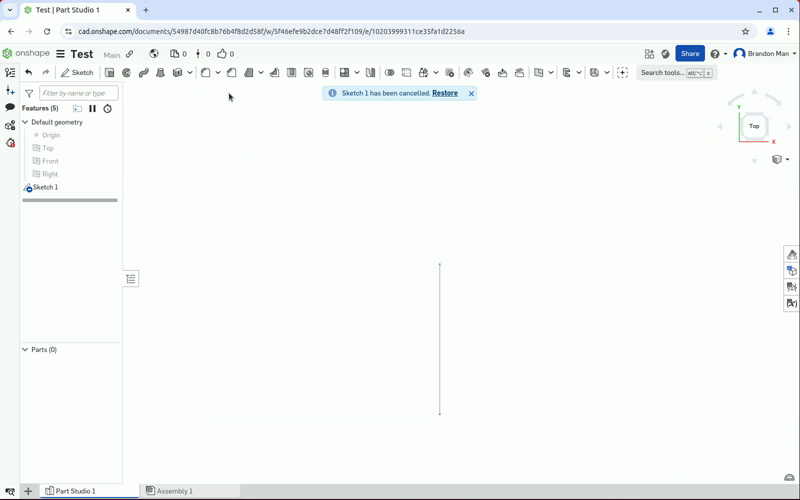
key(shift+s)
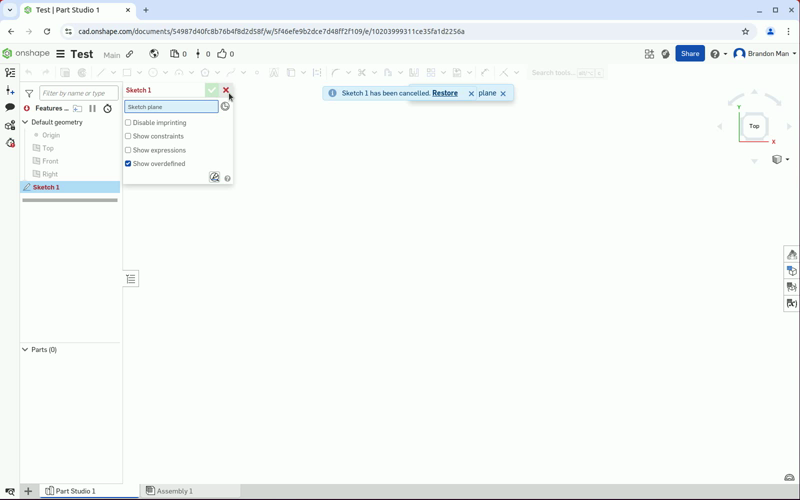
mouse_move(73, 150)
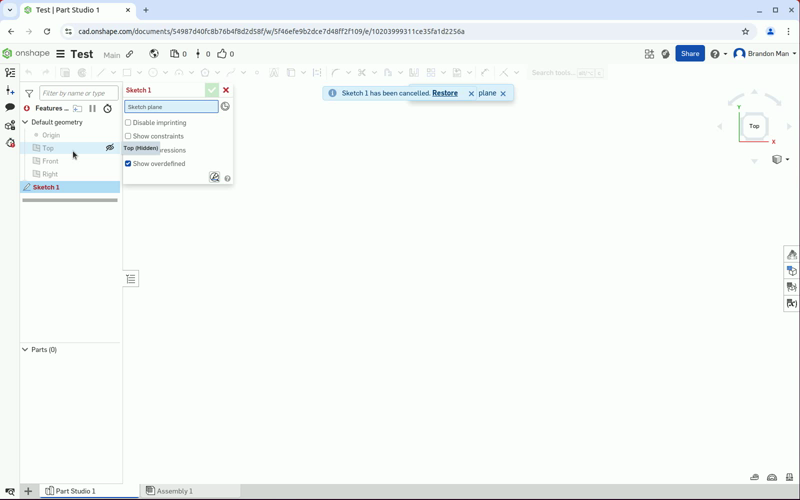
click(73, 150)
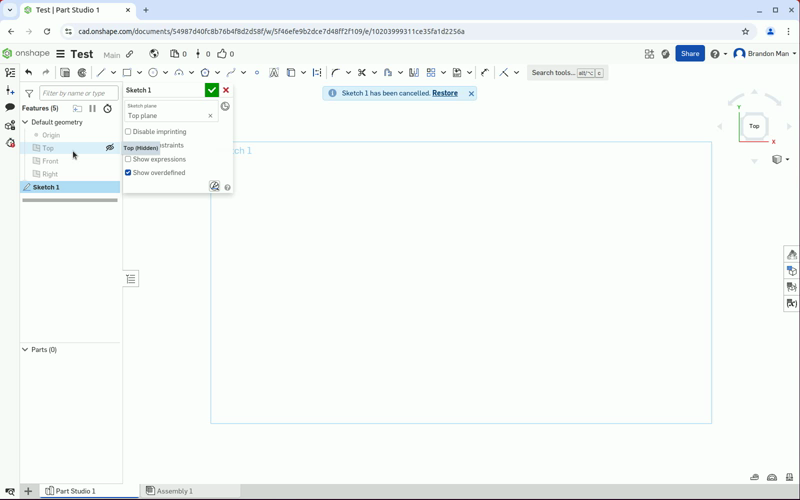
mouse_move(73, 352)
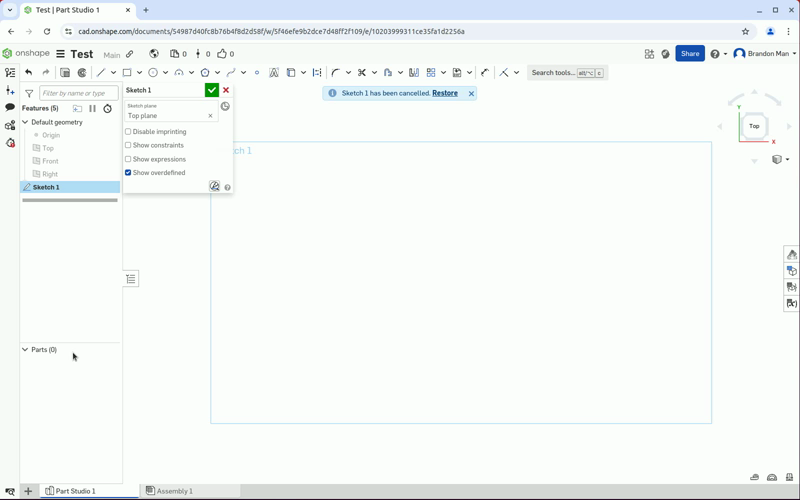
key(y)
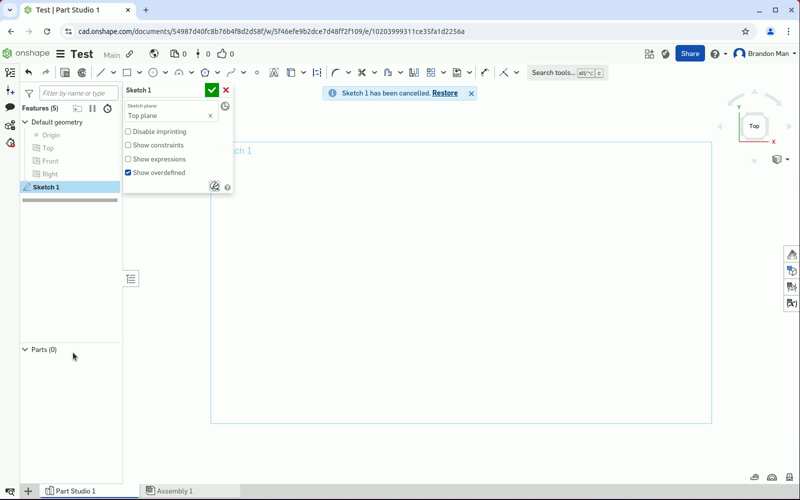
key(l)
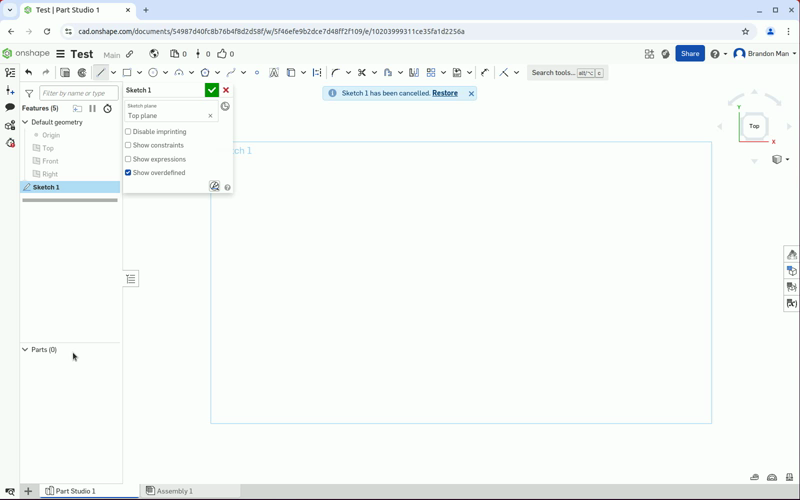
key_down(shift)
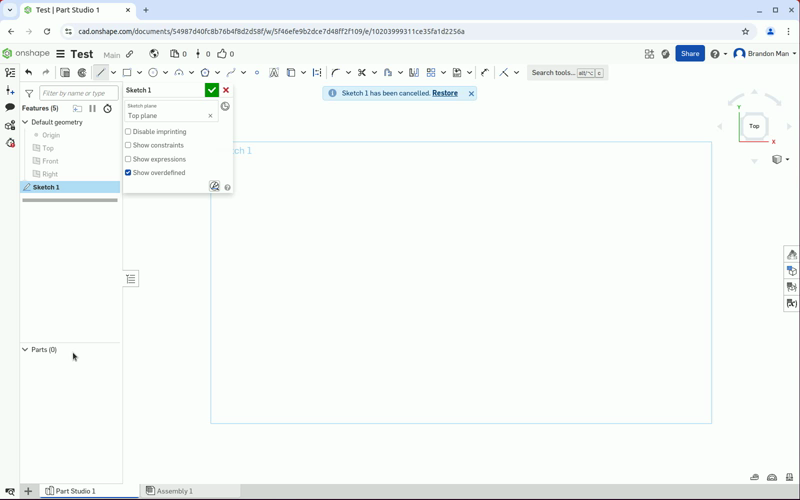
mouse_move(449, 265)
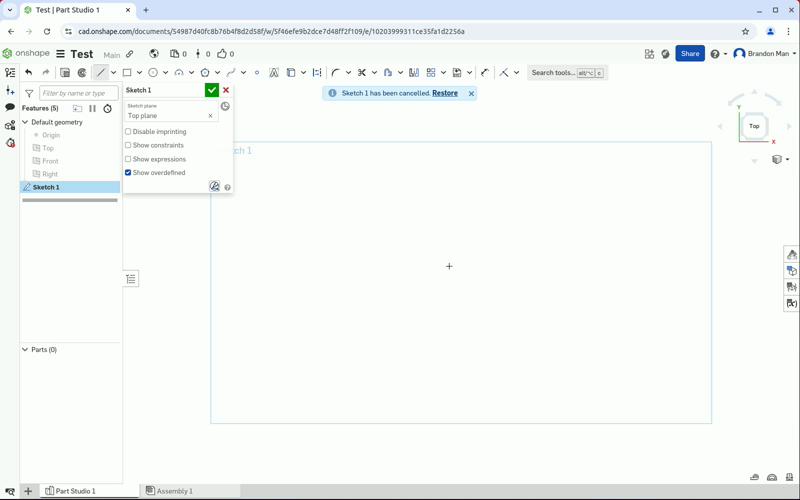
click(449, 265)
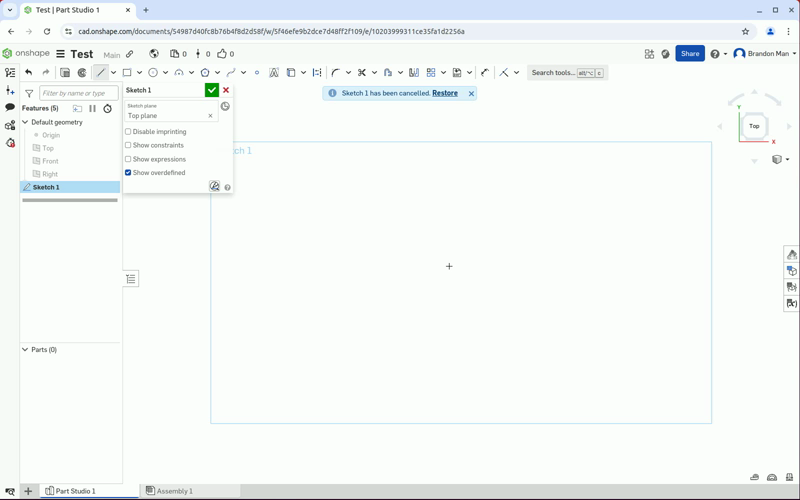
key_up(shift)
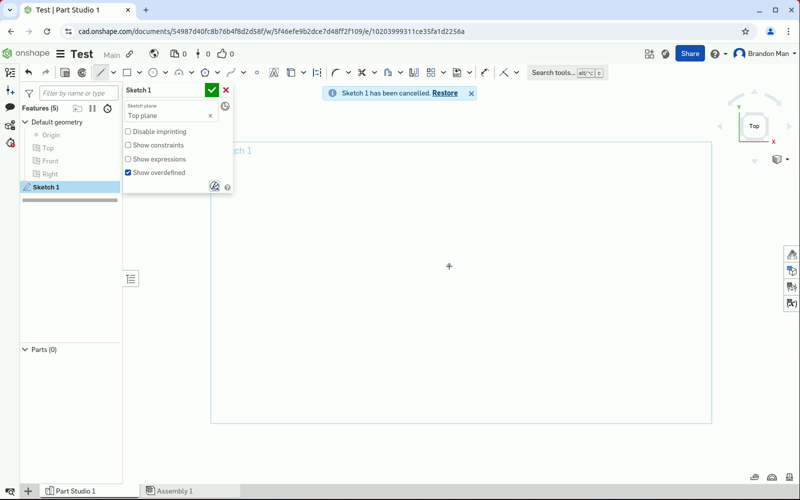
key_down(shift)
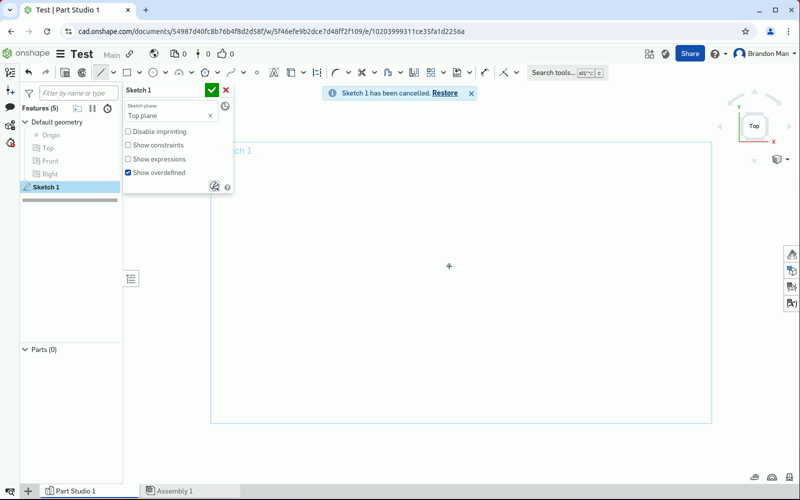
mouse_move(479, 265)
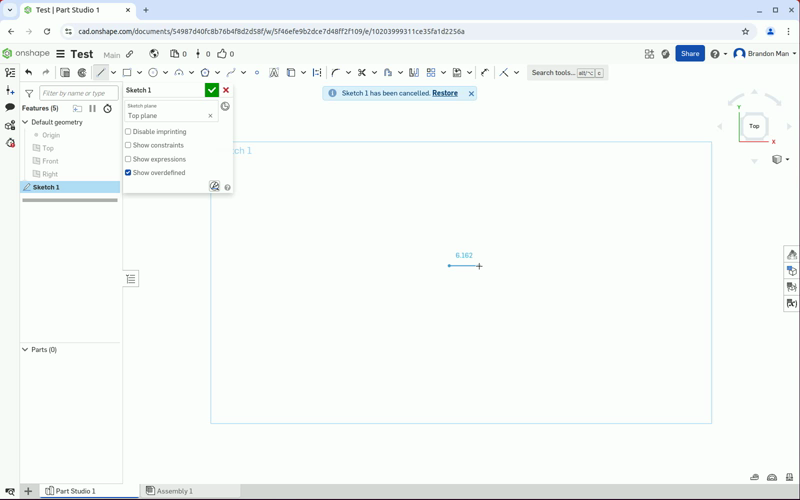
mouse_move(473, 265)
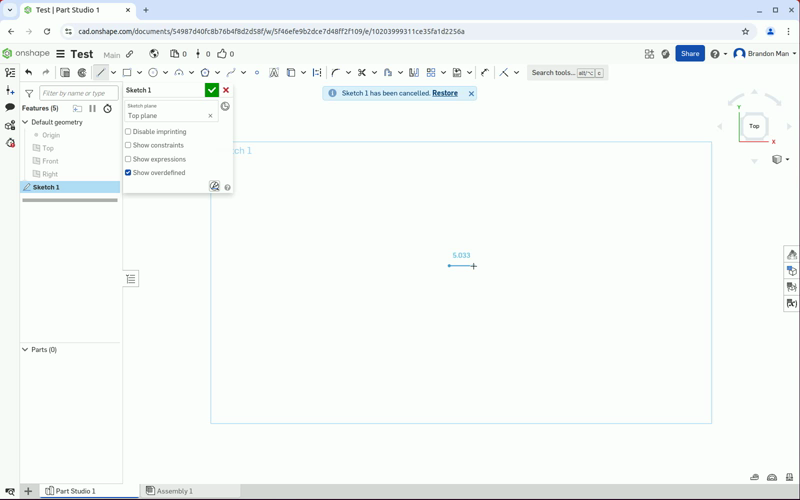
click(473, 265)
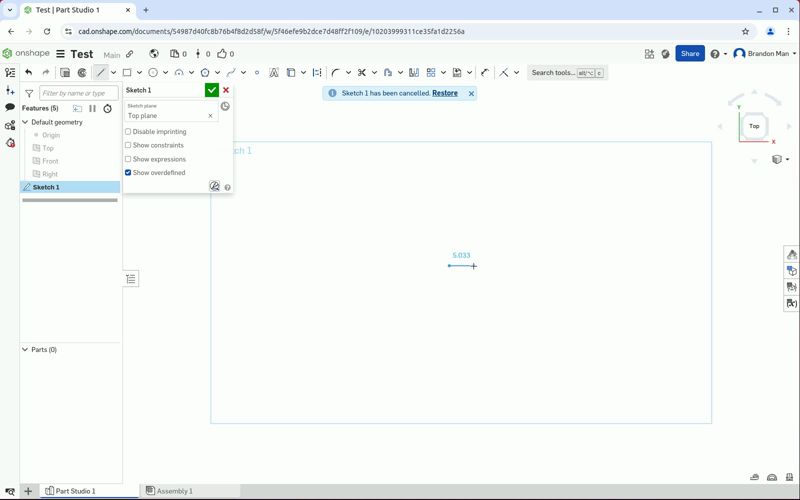
key_up(shift)
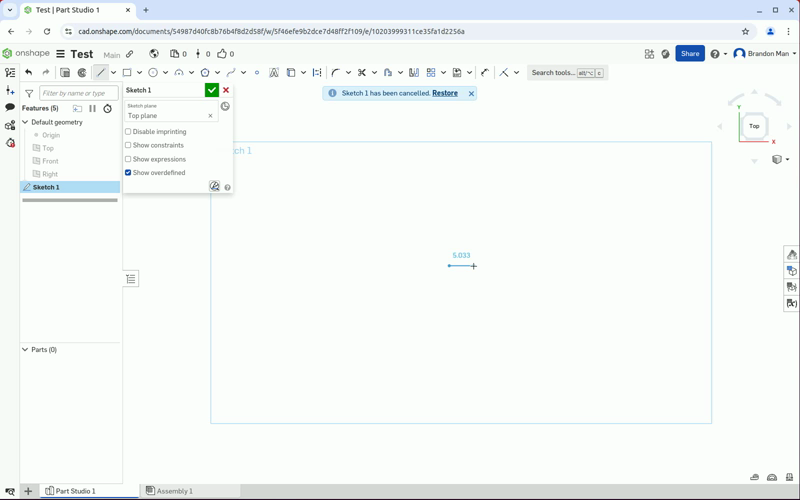
key_down(shift)
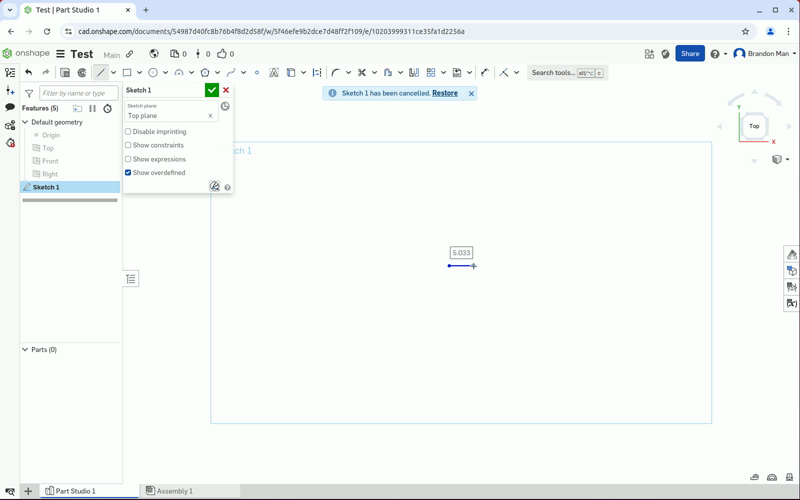
mouse_move(503, 265)
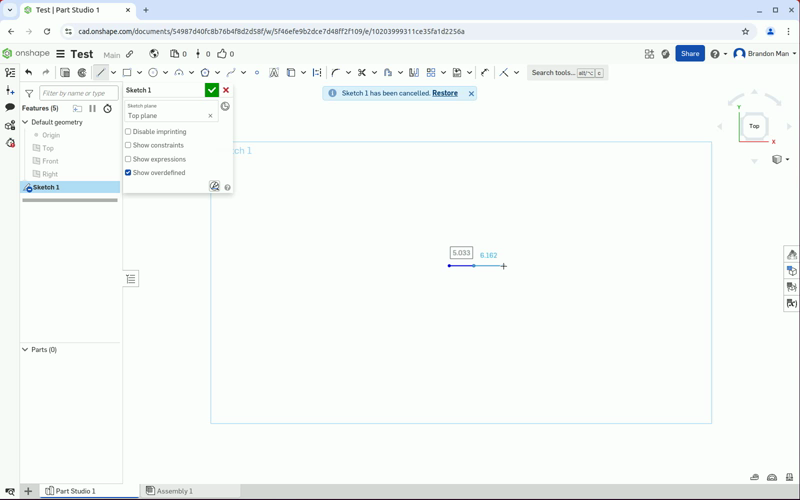
mouse_move(473, 216)
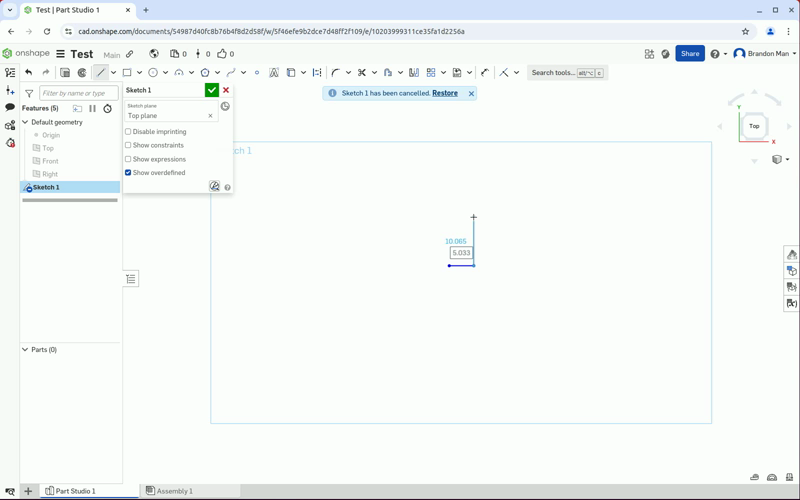
click(473, 216)
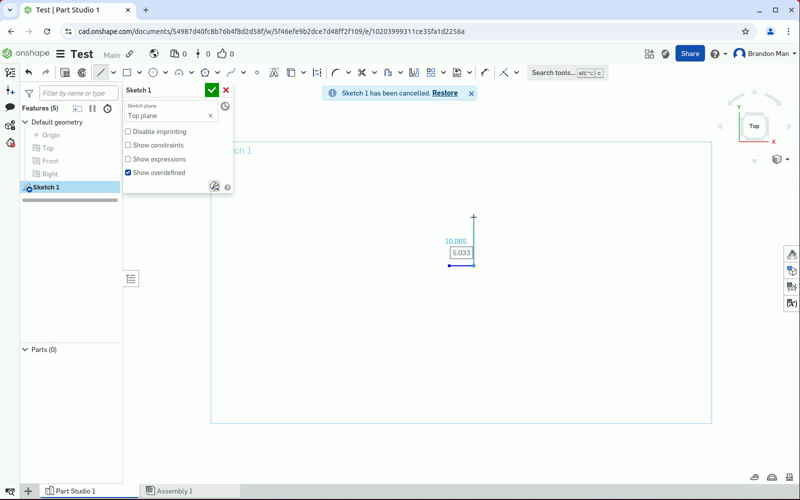
key_up(shift)
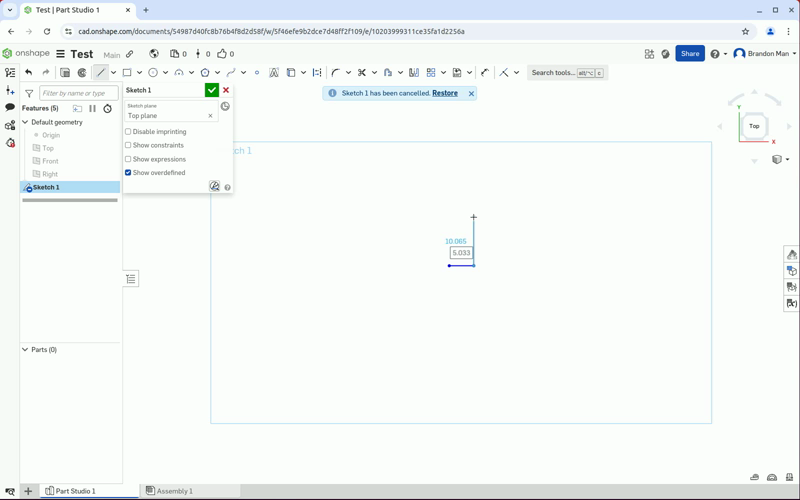
key_down(shift)
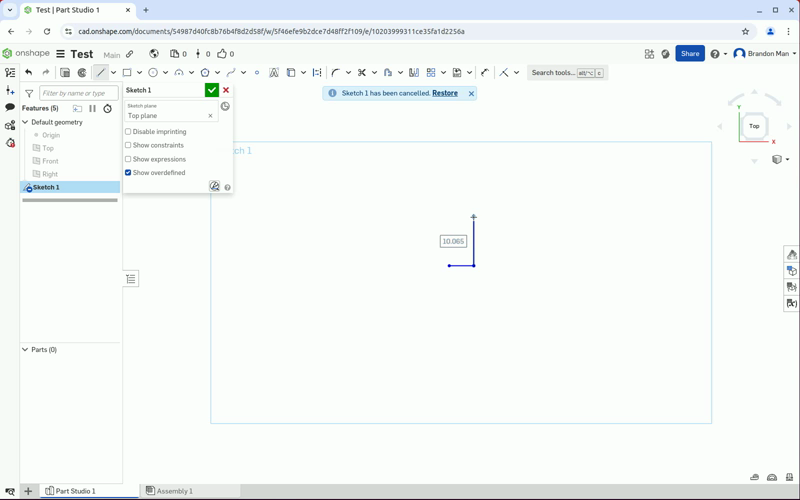
mouse_move(503, 216)
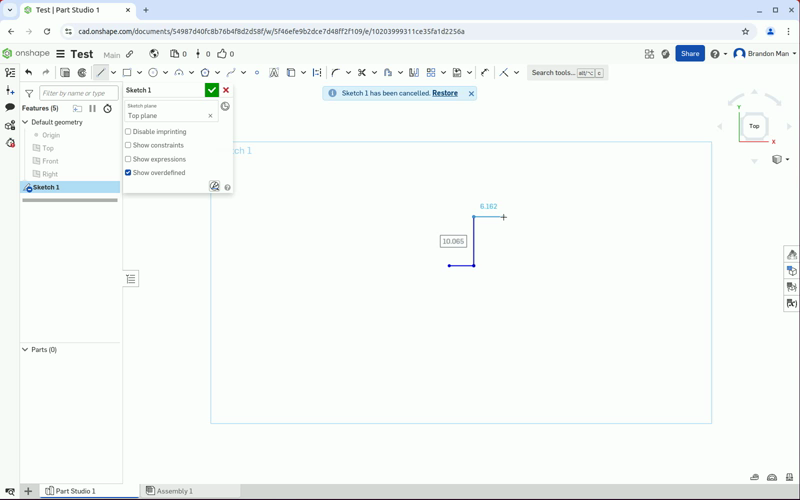
mouse_move(449, 216)
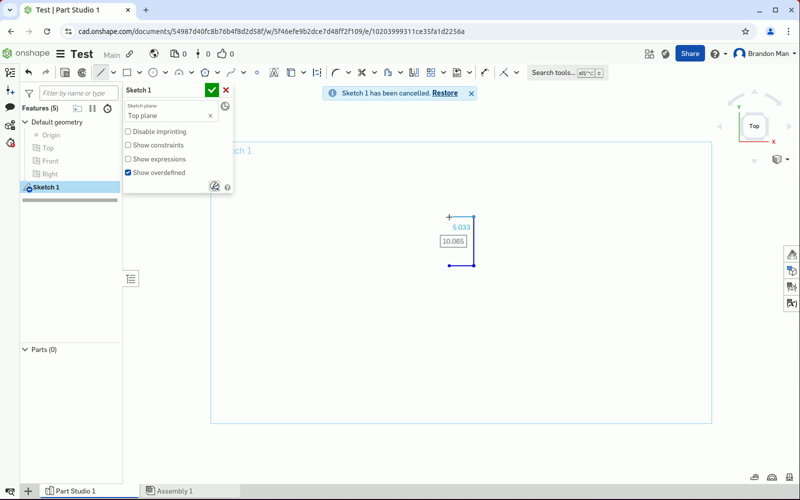
click(449, 216)
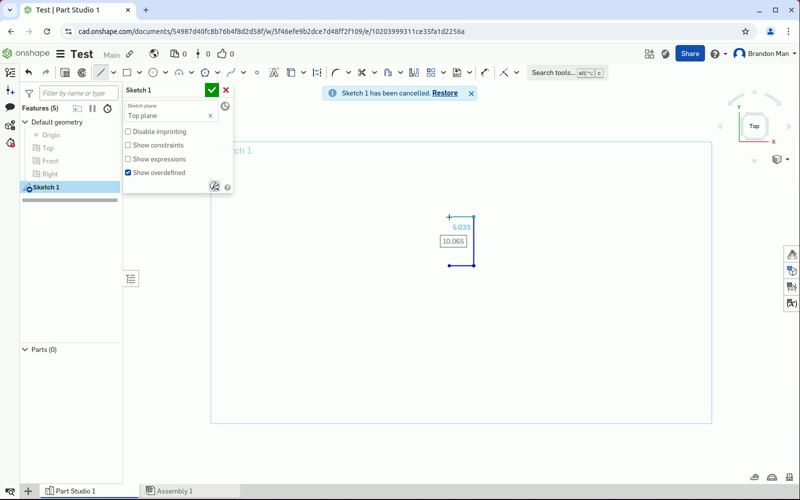
key_up(shift)
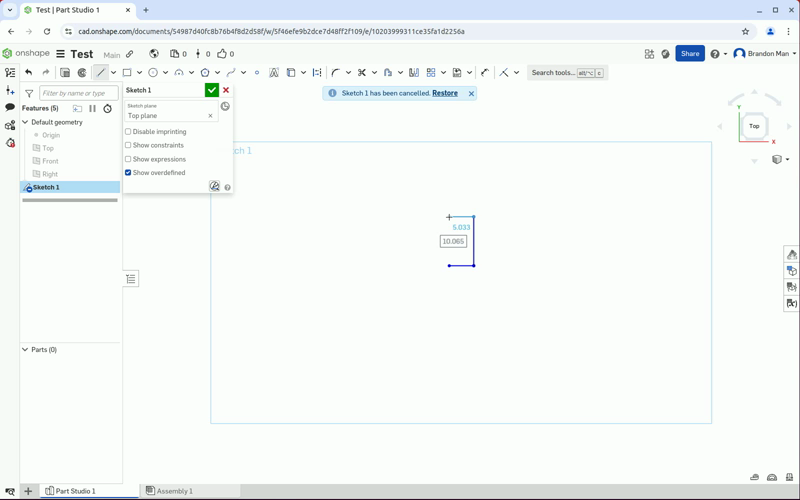
mouse_move(479, 216)
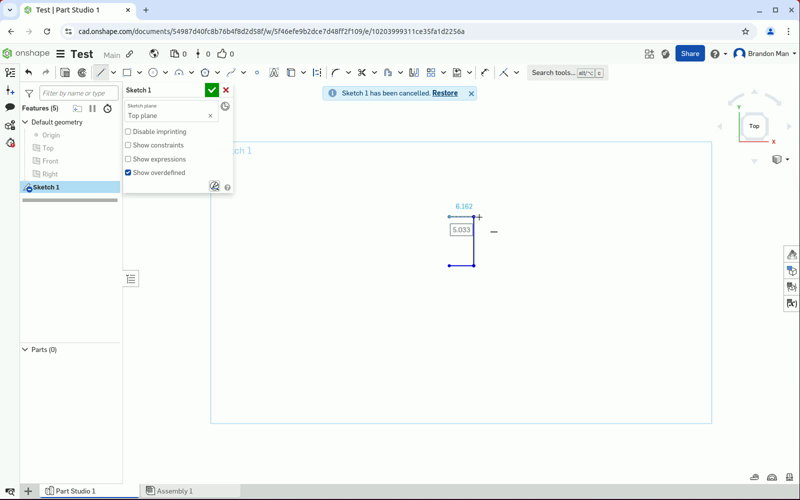
key_down(shift)
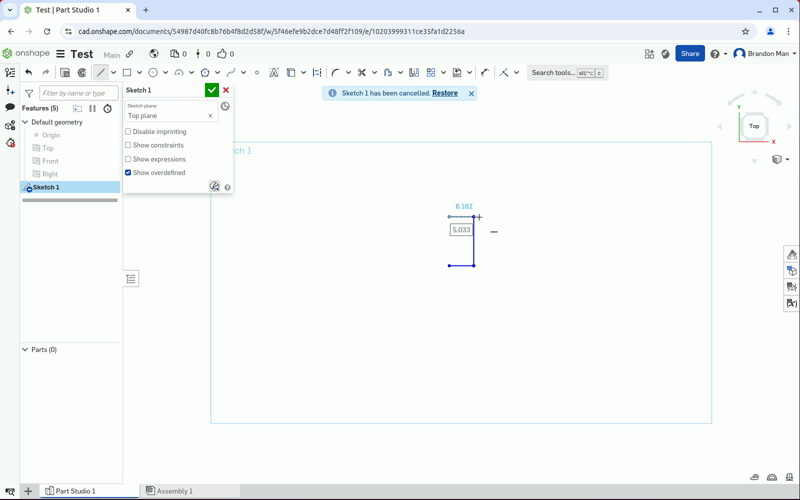
mouse_move(449, 265)
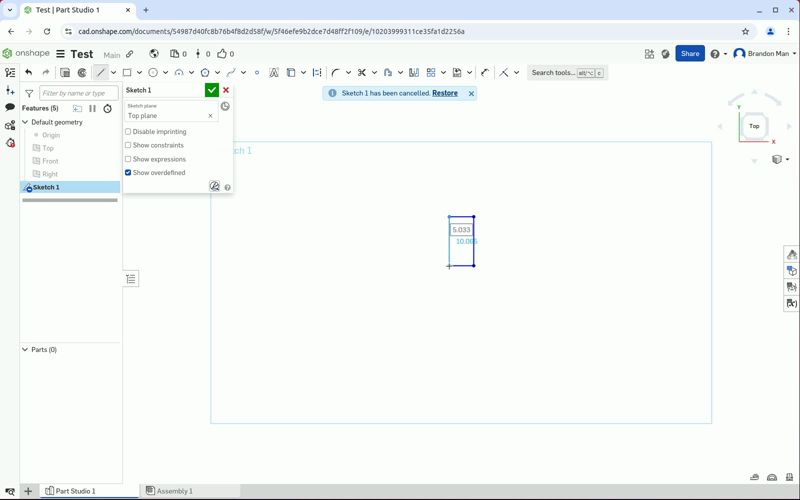
key_up(shift)
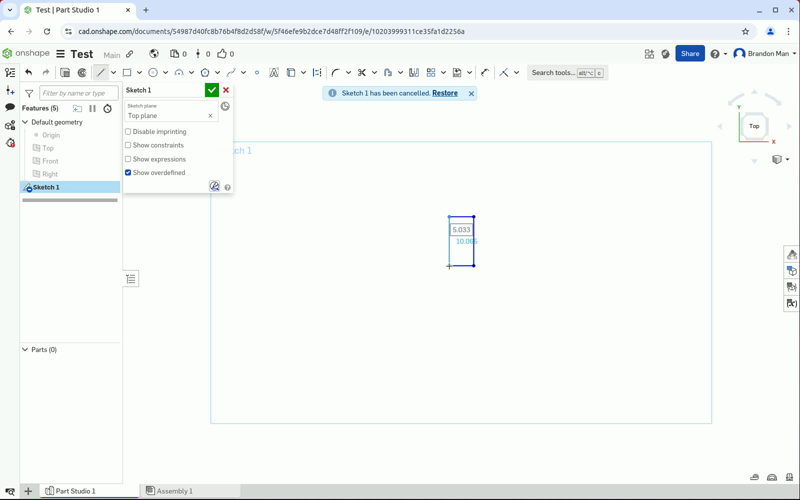
click(449, 265)
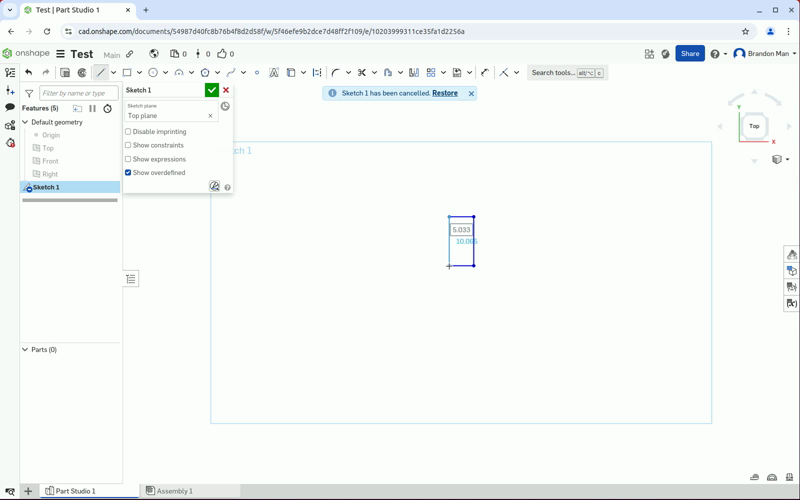
key(esc)
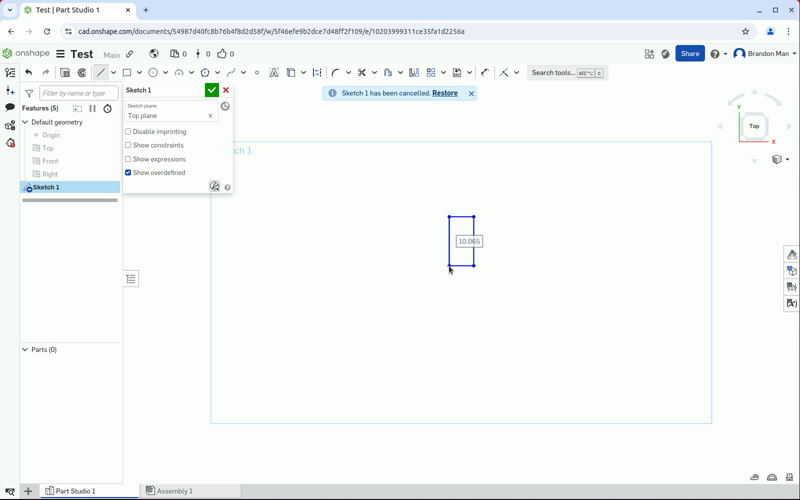
mouse_move(471, 259)
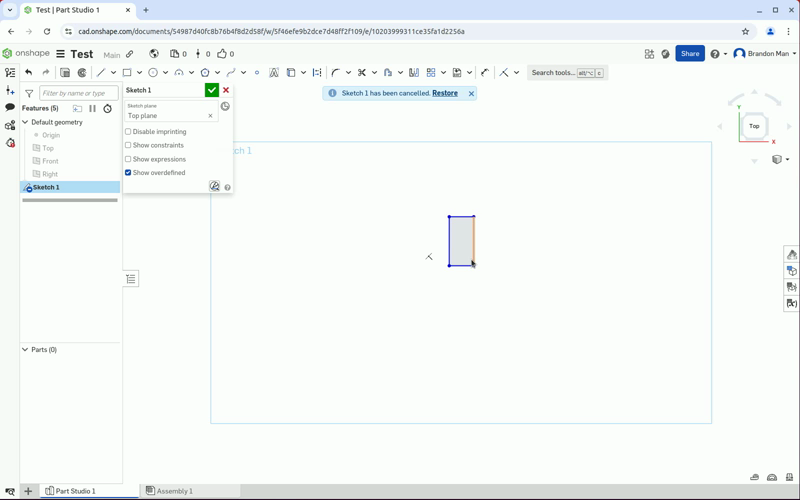
scroll(6)
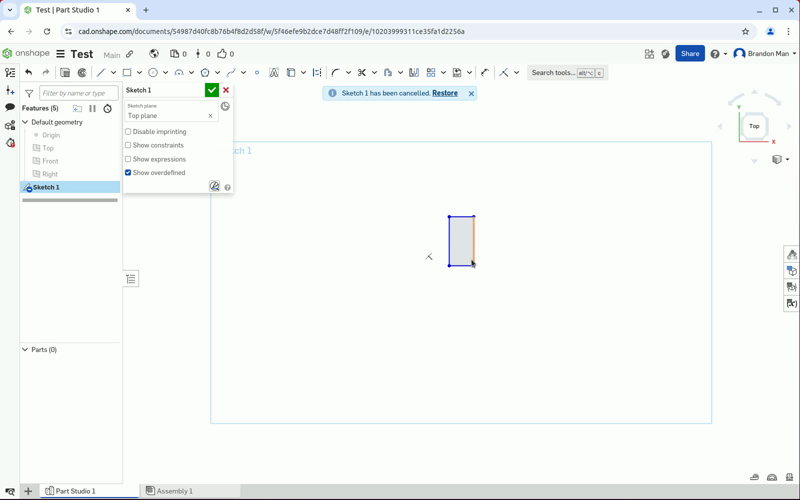
scroll(6)
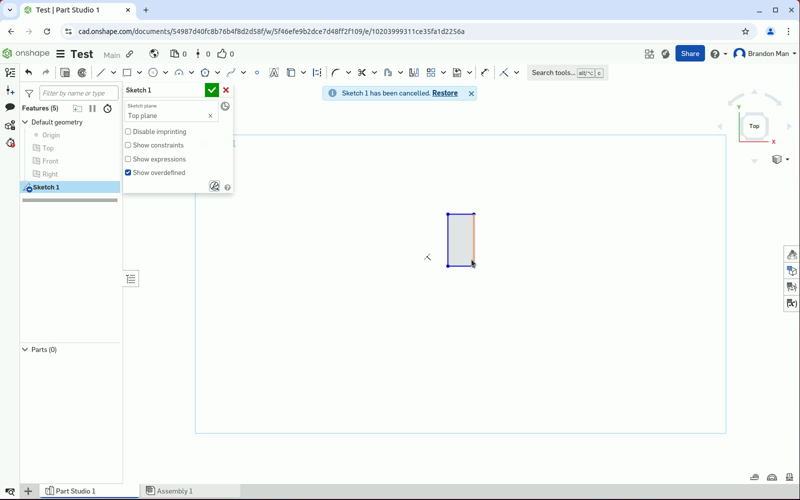
scroll(6)
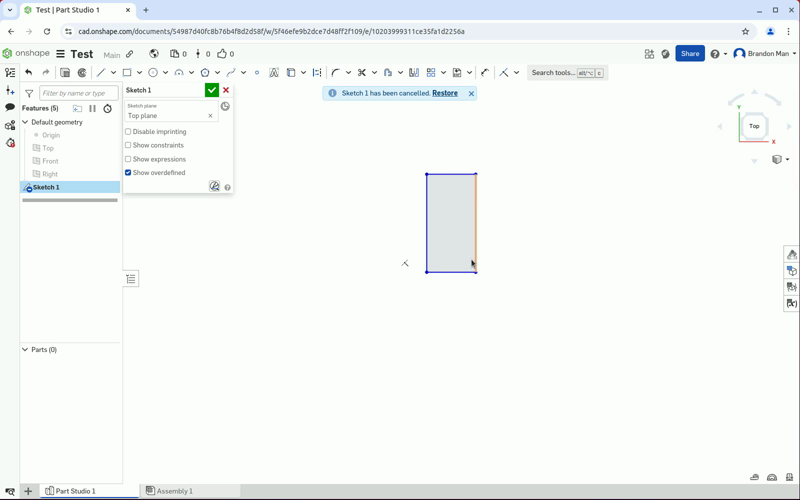
scroll(6)
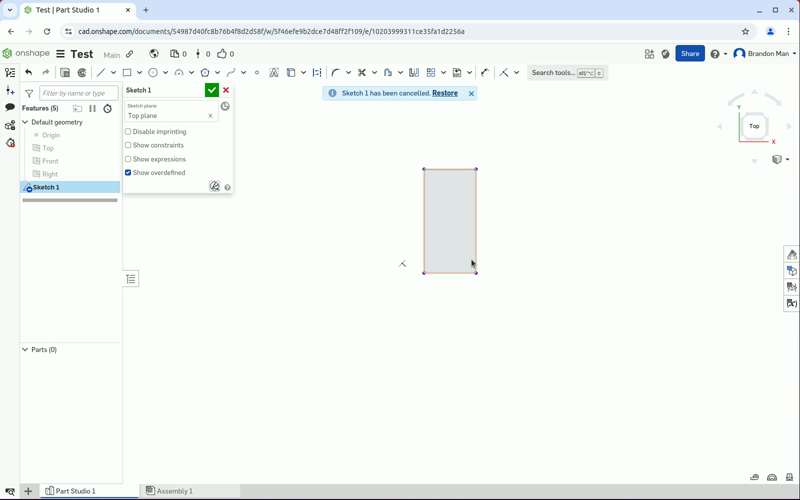
scroll(6)
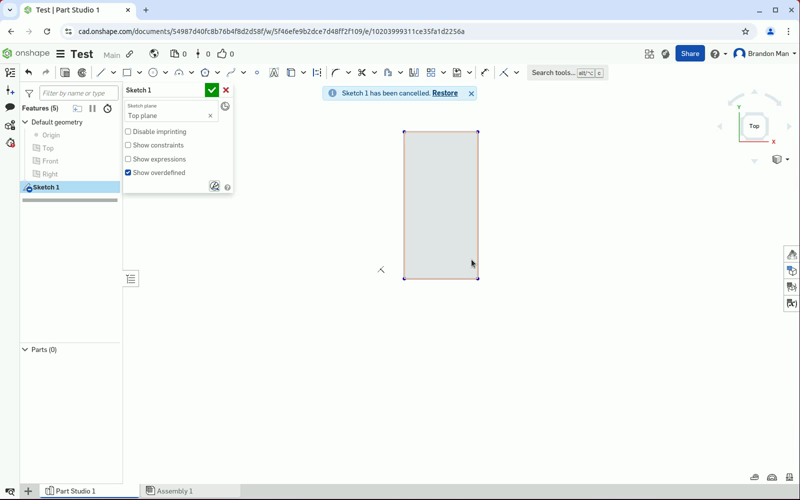
scroll(6)
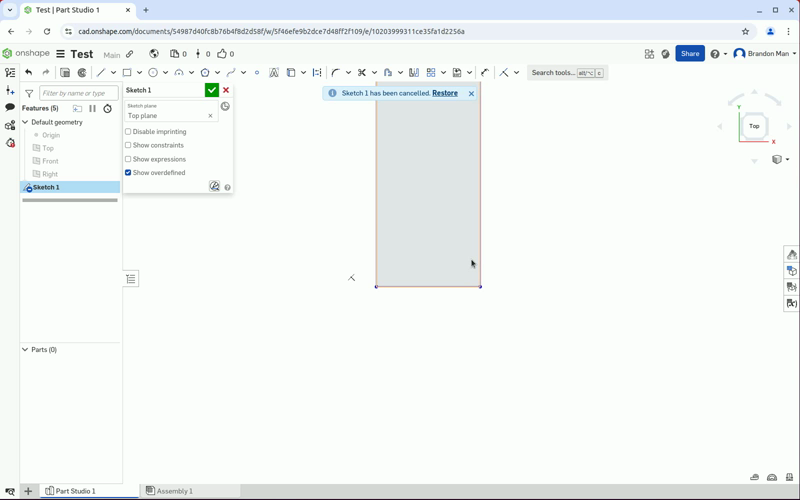
scroll(6)
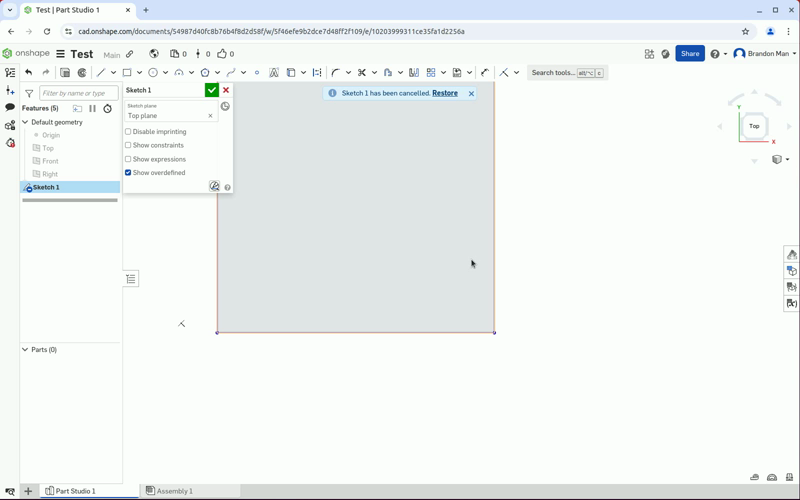
click(471, 259)
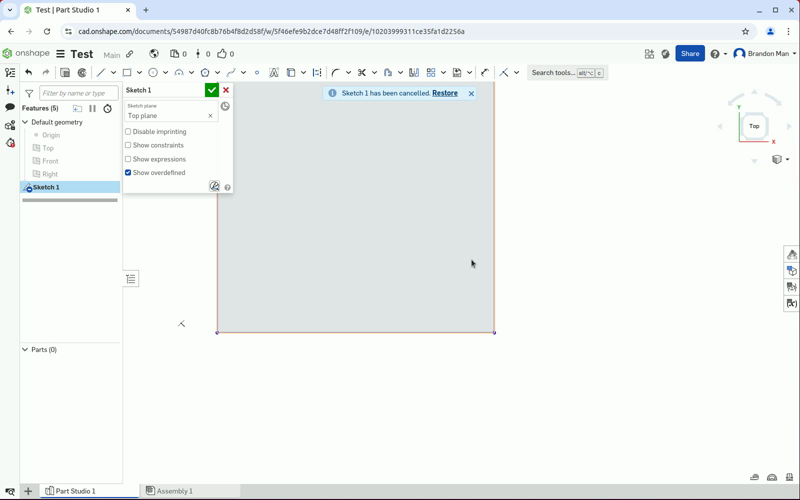
scroll(-6)
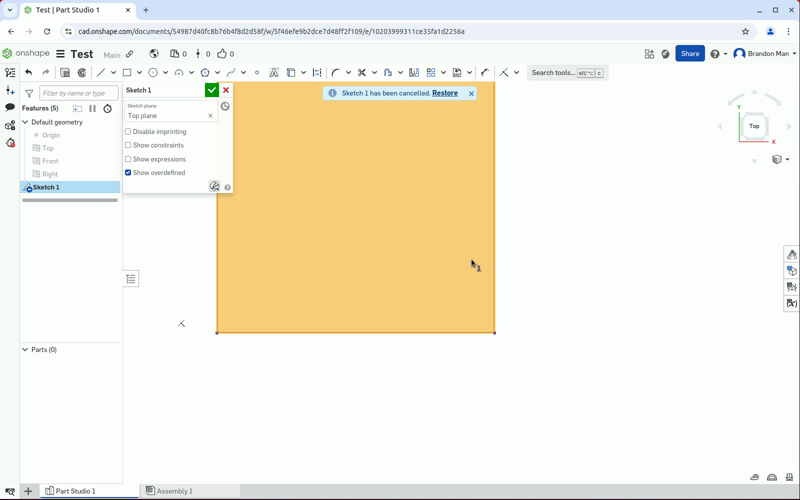
scroll(-6)
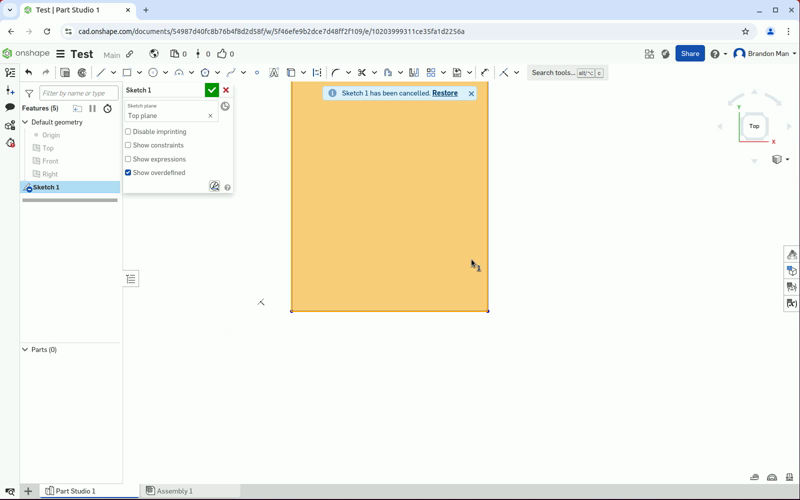
scroll(-6)
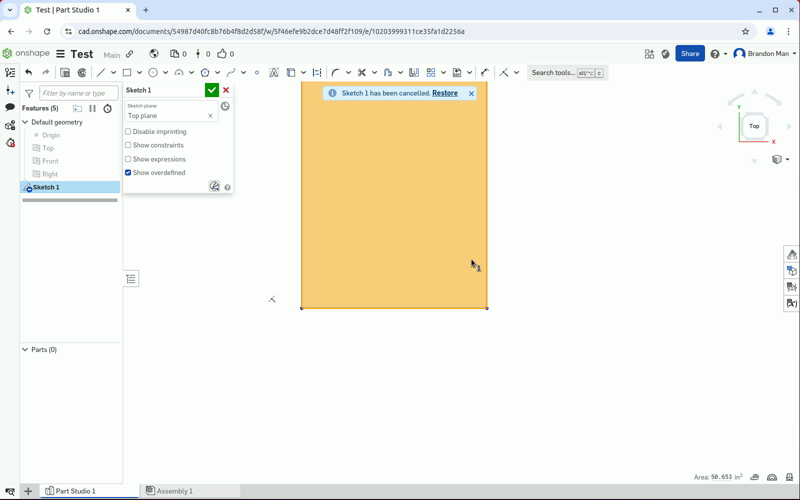
scroll(-6)
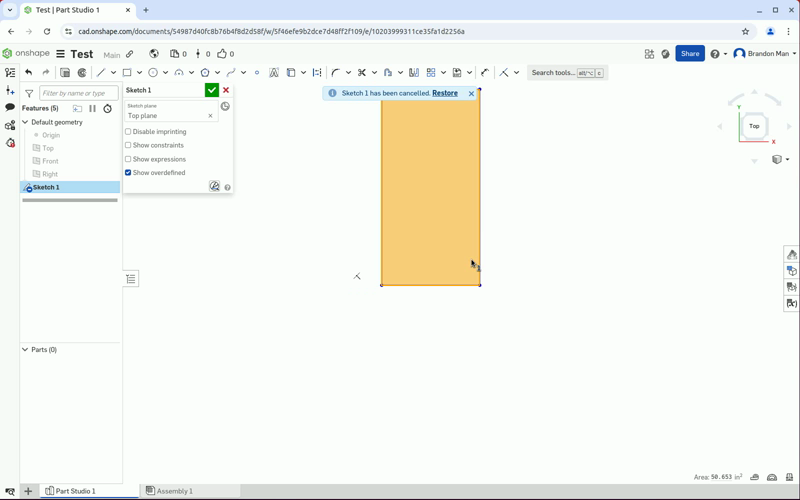
scroll(-6)
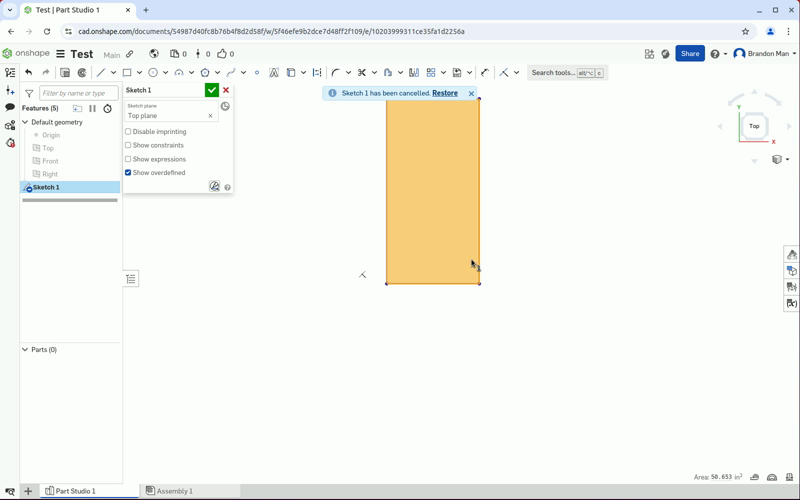
scroll(-6)
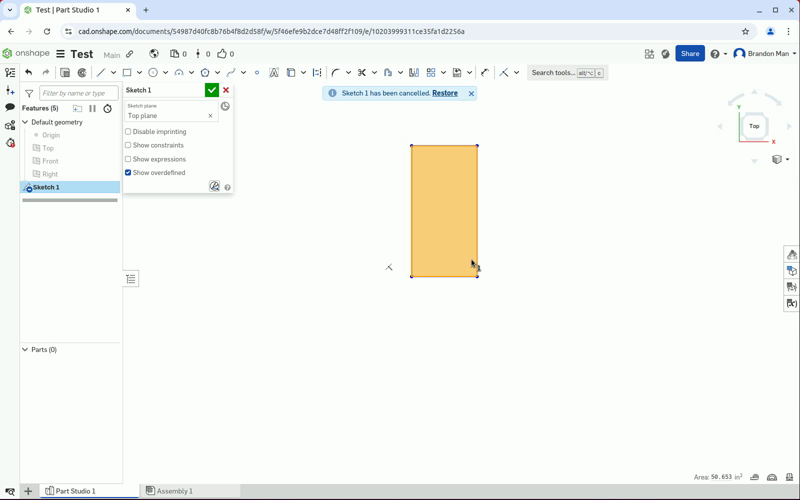
scroll(-6)
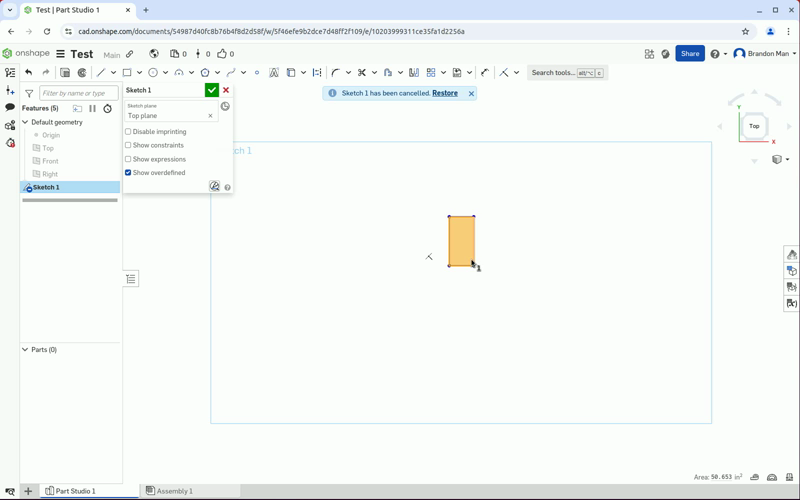
mouse_move(73, 352)
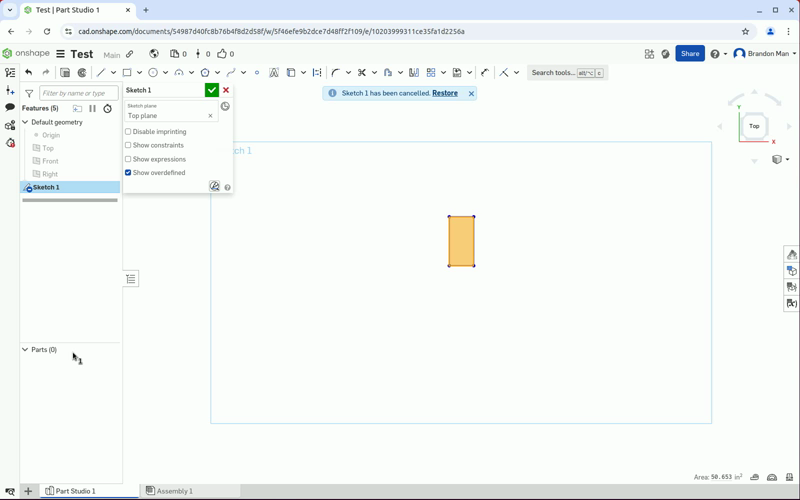
key(shift+y)
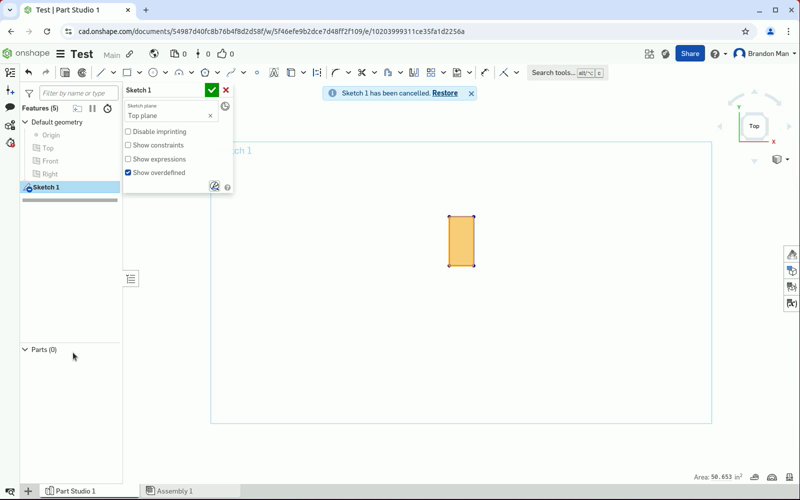
key(shift+e)
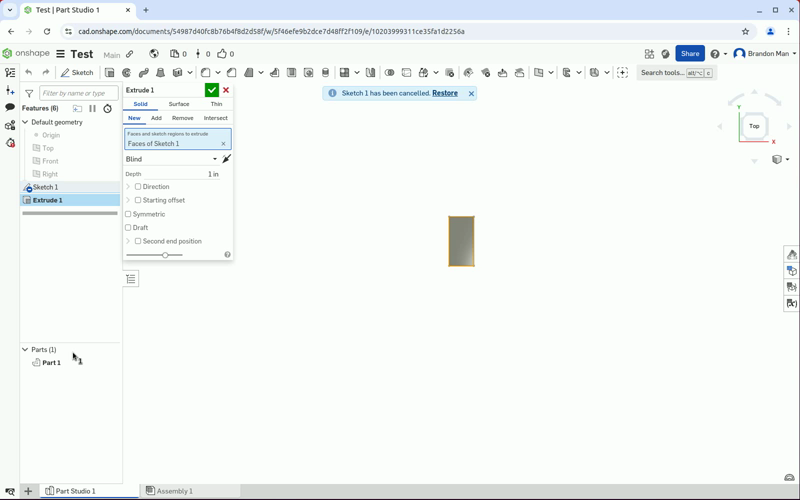
mouse_move(143, 106)
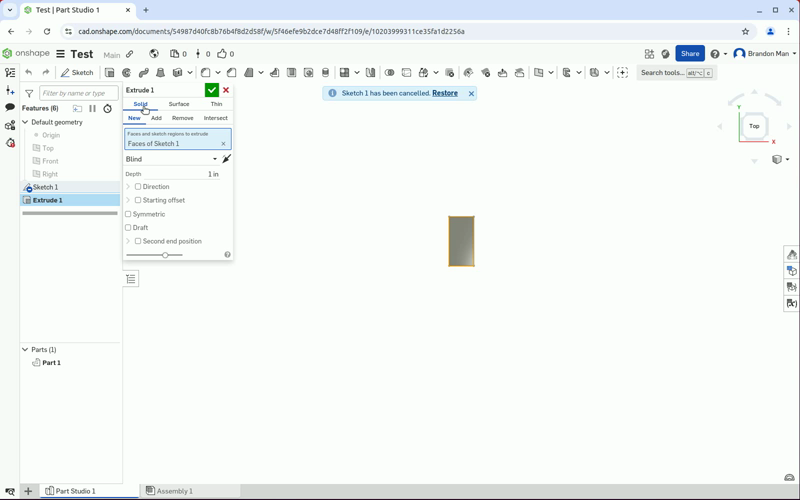
click(143, 106)
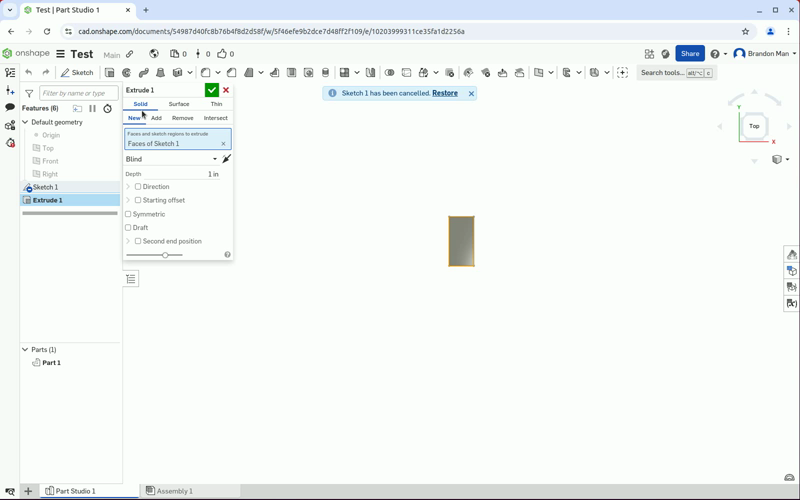
mouse_move(137, 120)
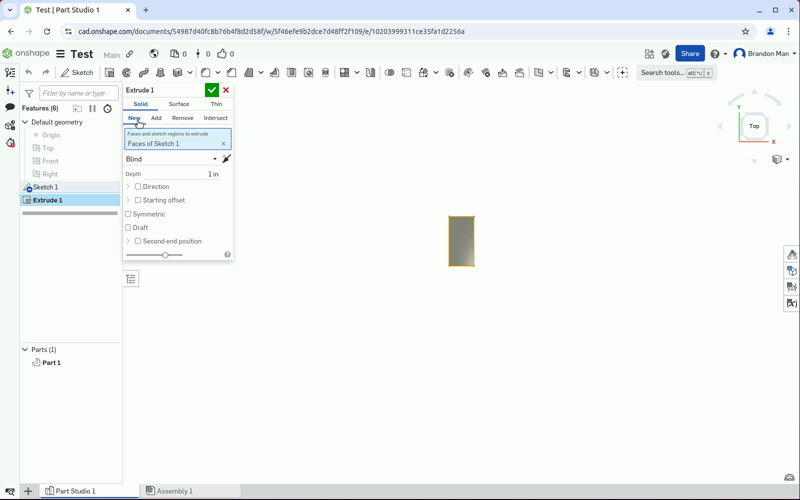
click(137, 120)
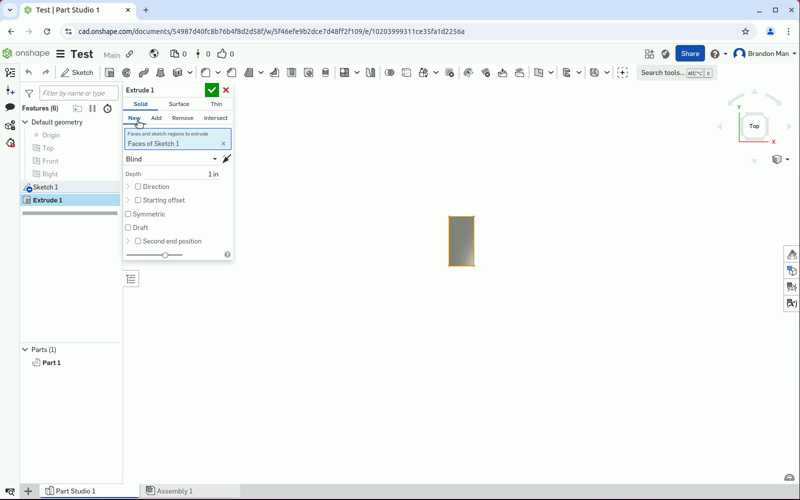
key(tab, 4)
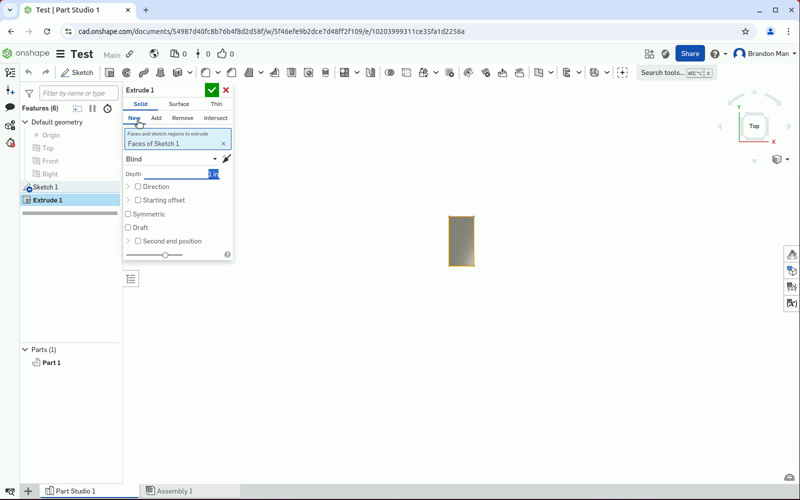
text(23.108)
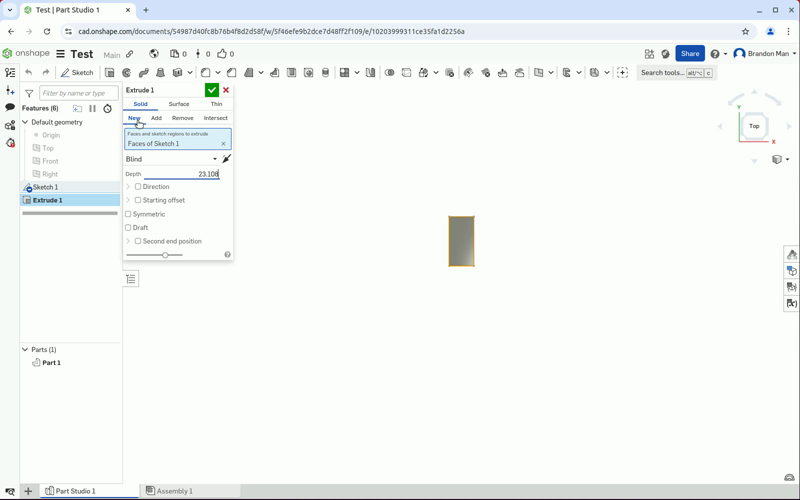
key(enter)
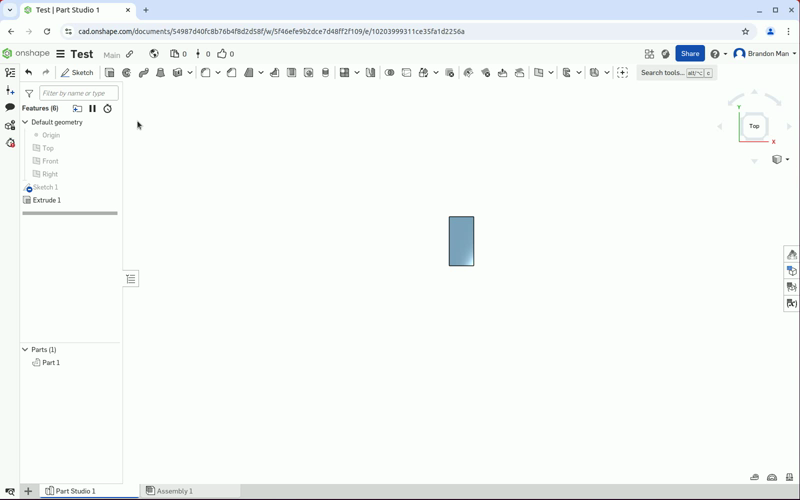
key(shift+h)
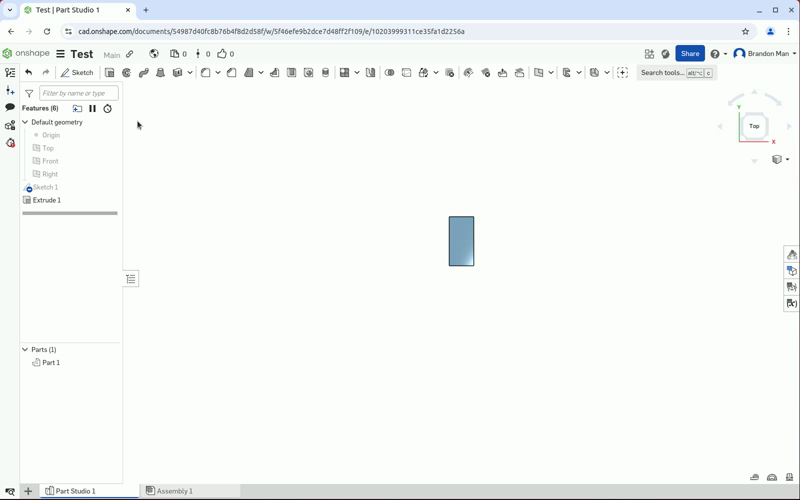
key(shift+h)
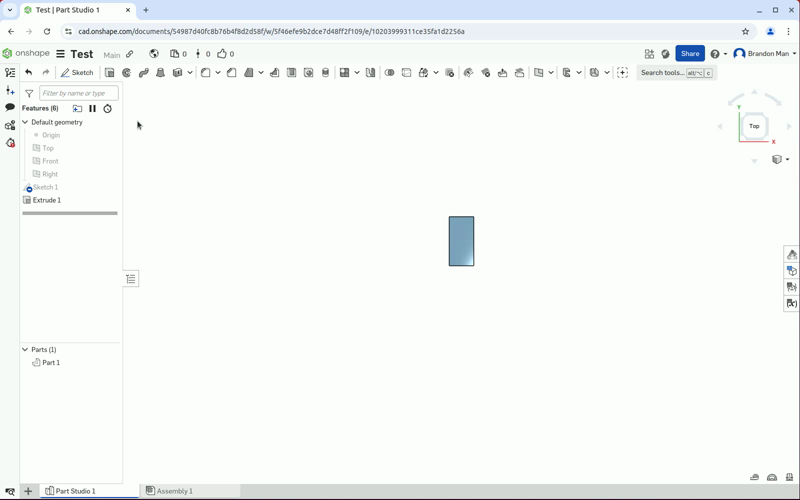
mouse_move(73, 189)
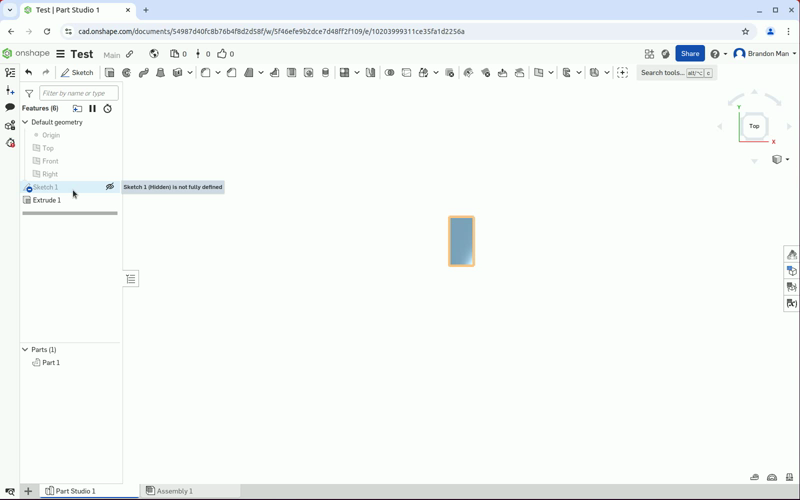
click(73, 189)
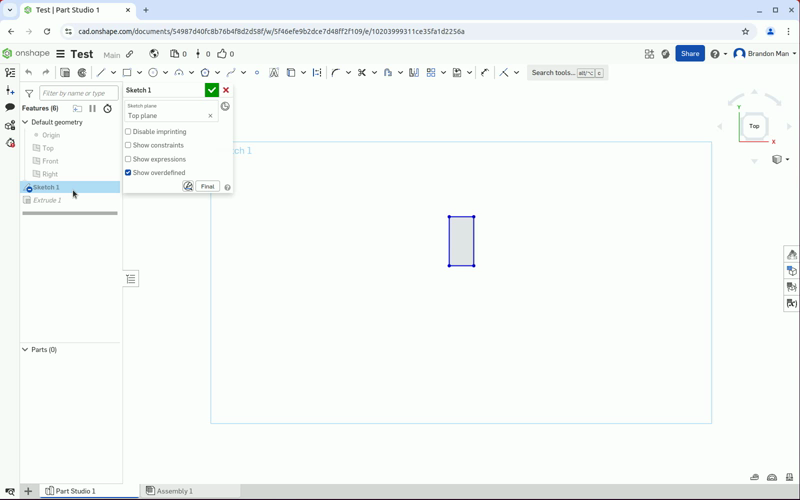
mouse_move(229, 92)
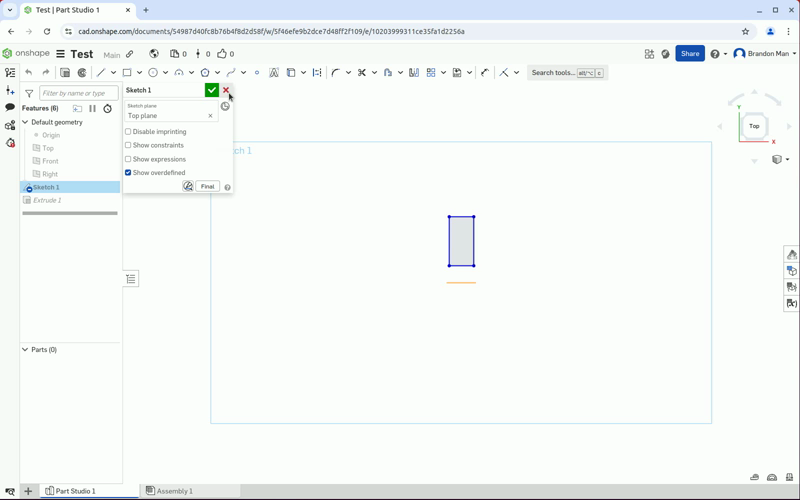
click(229, 92)
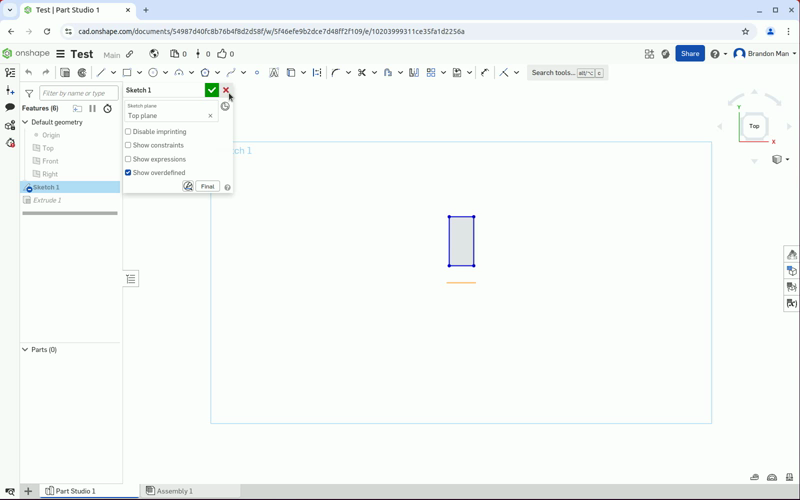
key(shift+s)
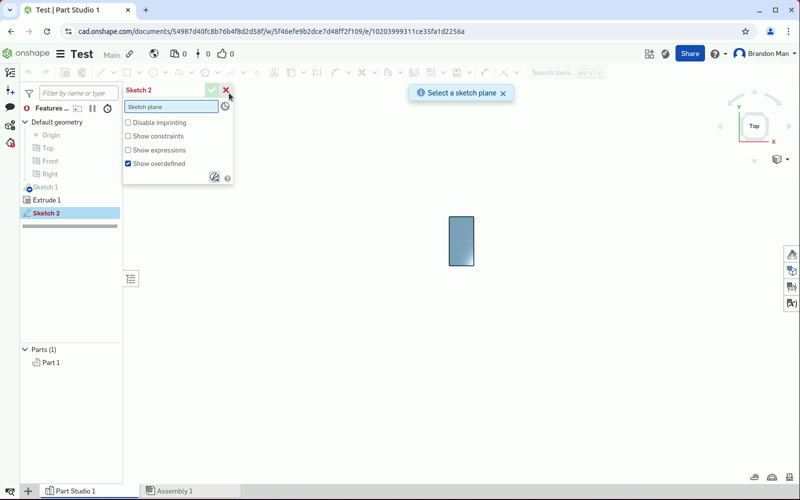
mouse_move(73, 150)
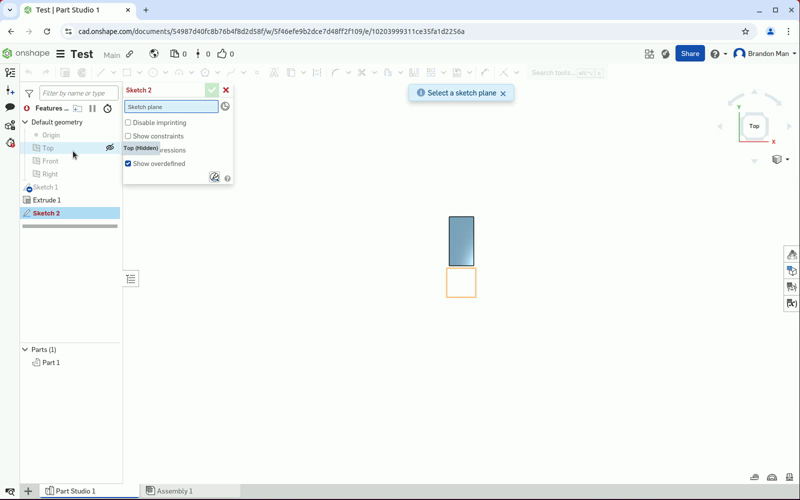
click(73, 150)
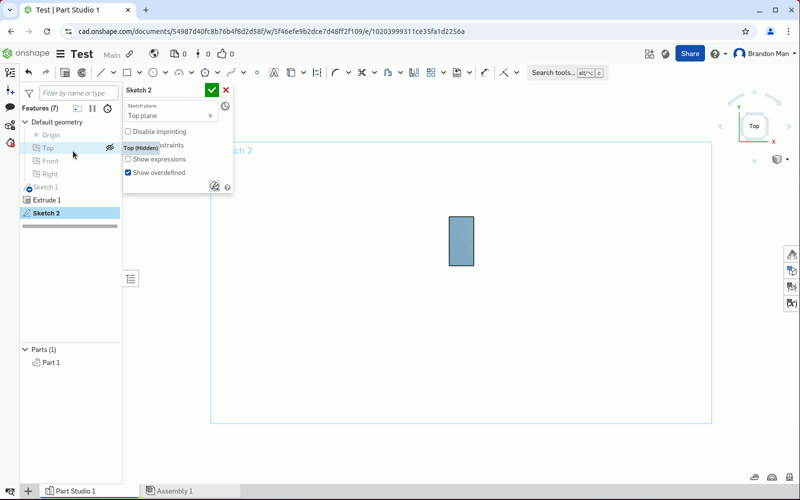
mouse_move(73, 352)
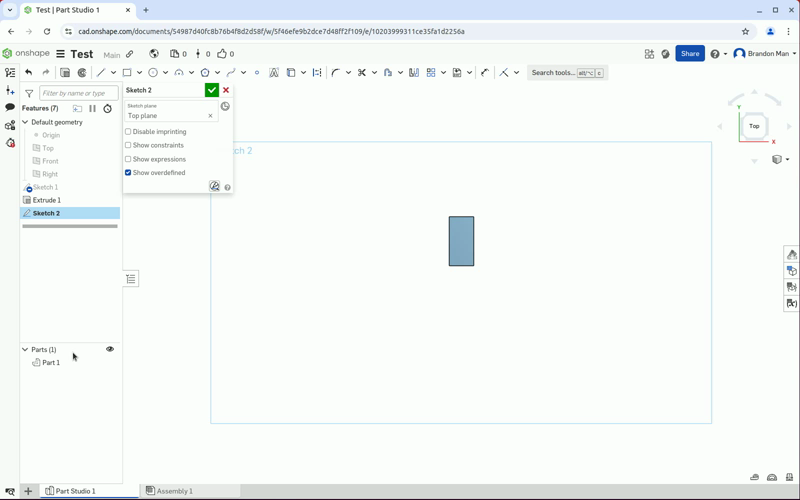
key(y)
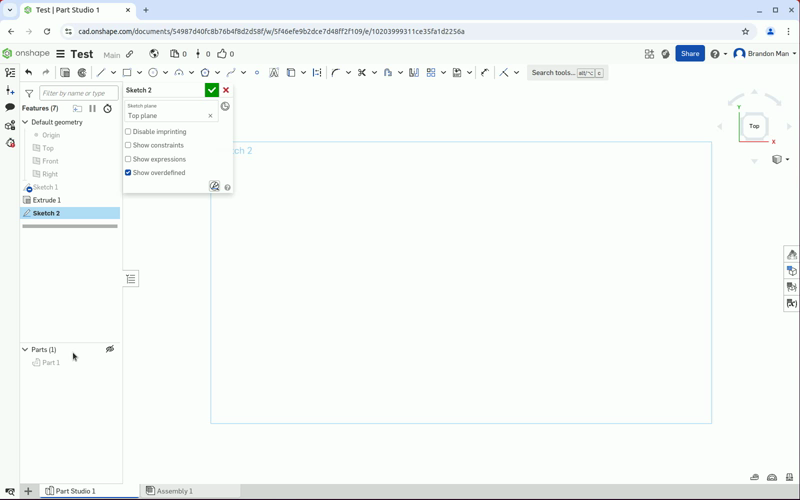
key(l)
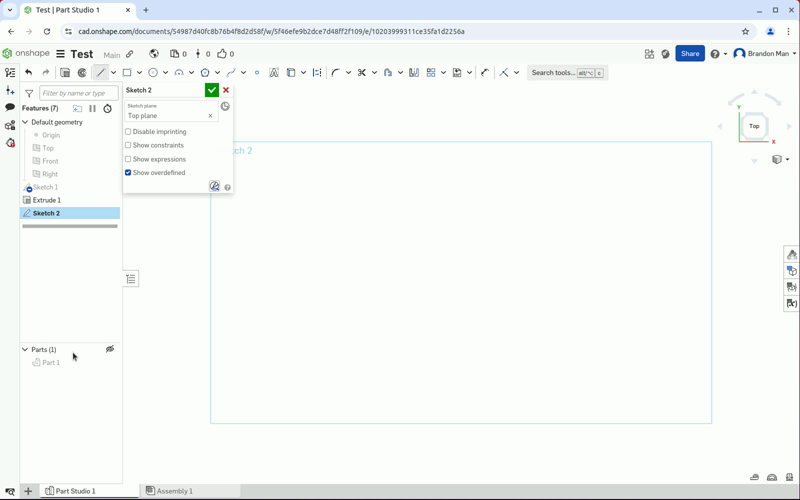
key_down(shift)
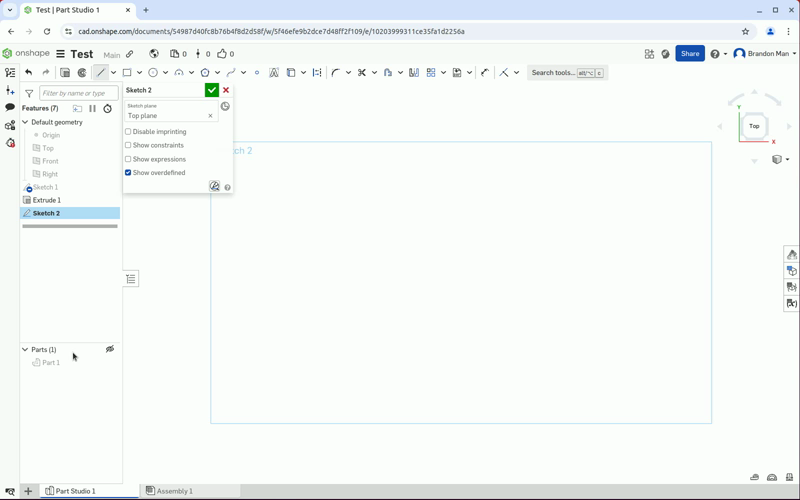
mouse_move(449, 314)
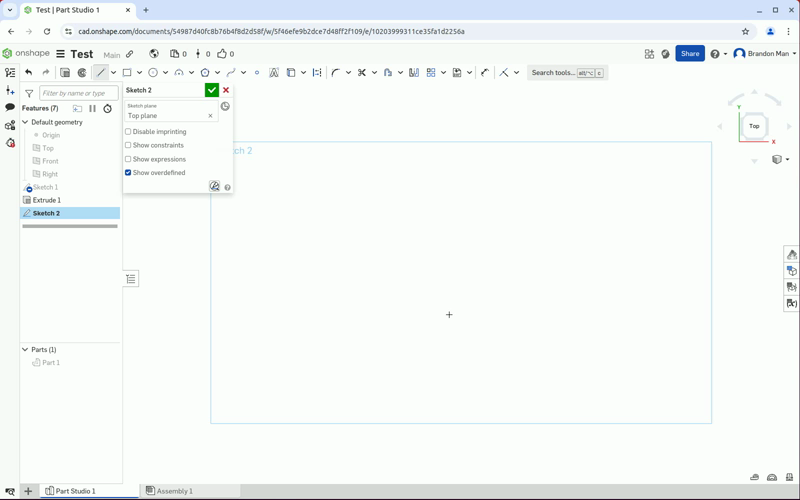
click(449, 314)
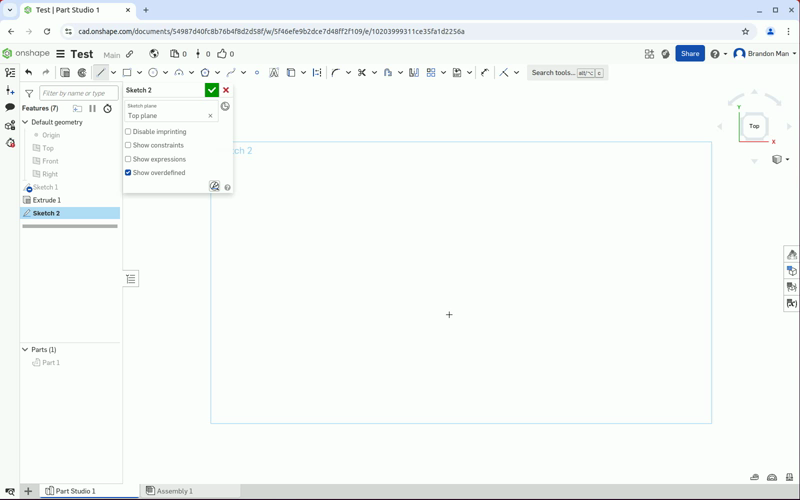
key_up(shift)
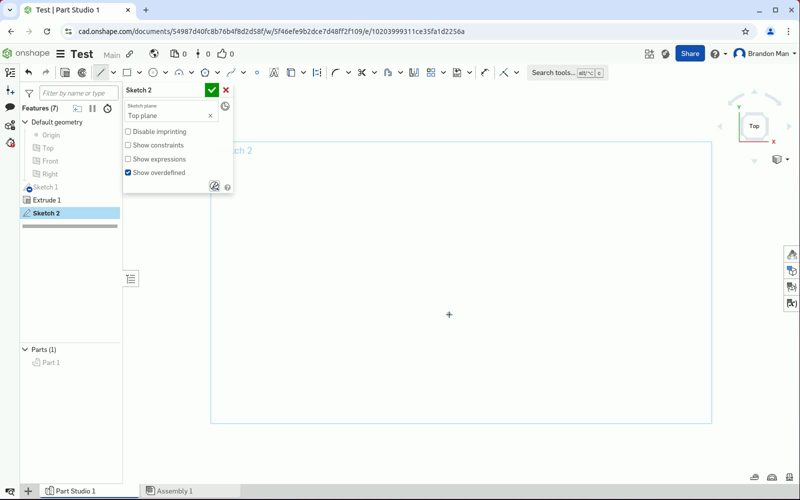
key_down(shift)
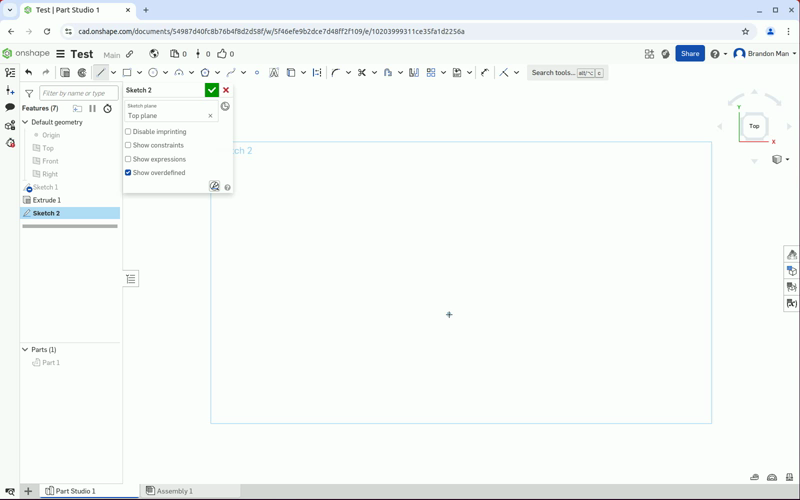
mouse_move(479, 314)
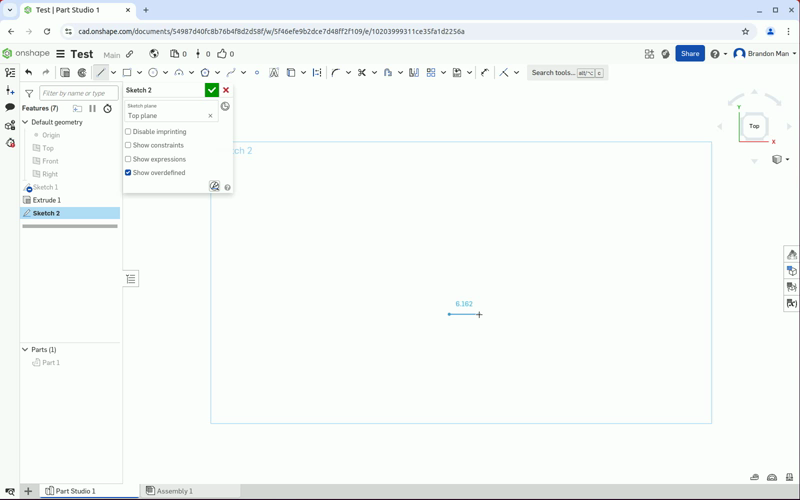
mouse_move(473, 314)
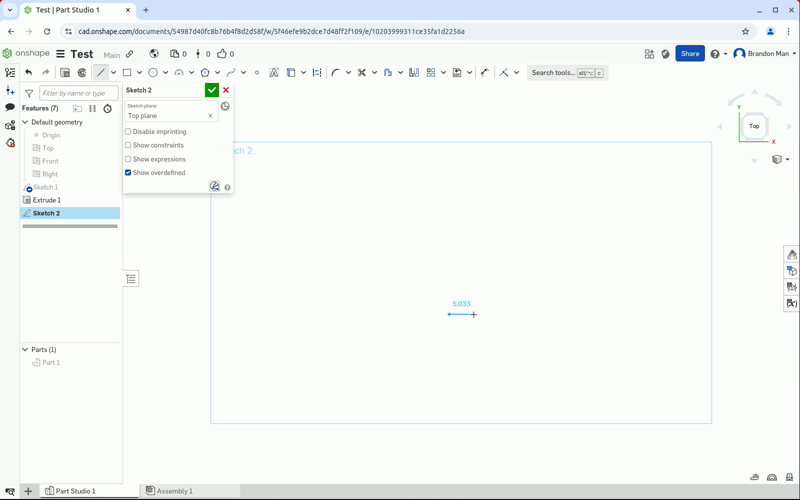
click(473, 314)
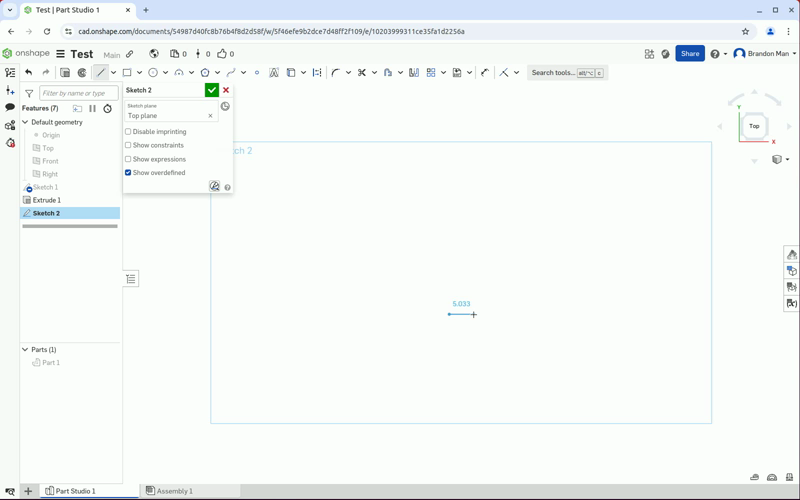
key_up(shift)
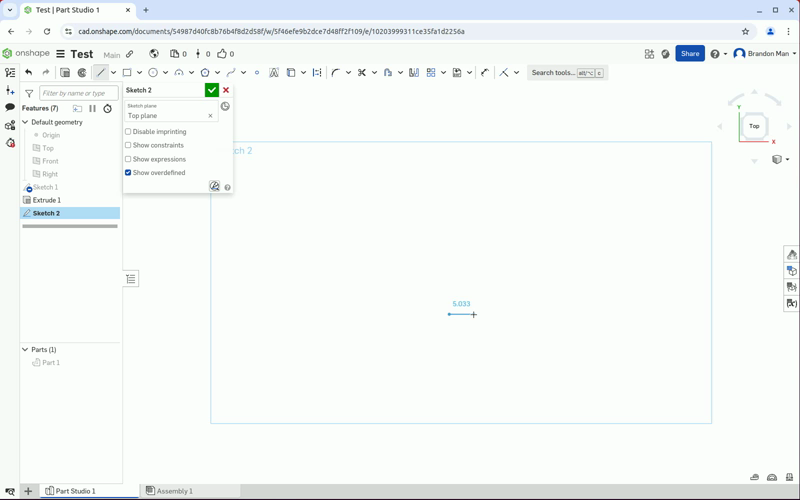
key_down(shift)
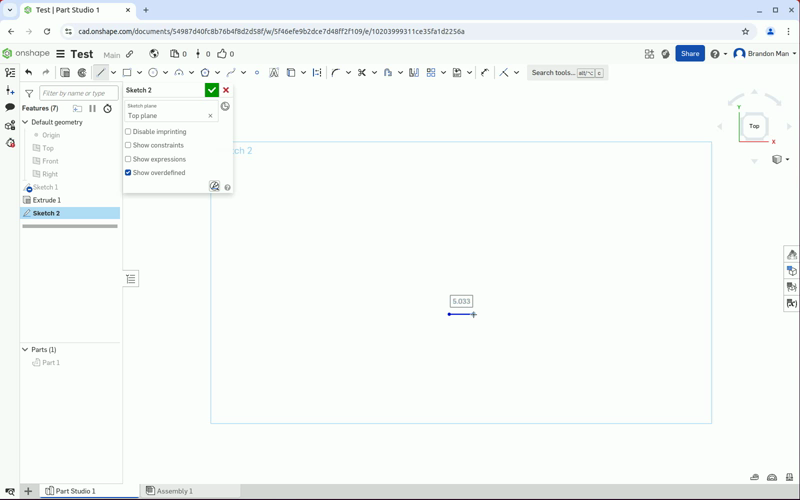
mouse_move(503, 314)
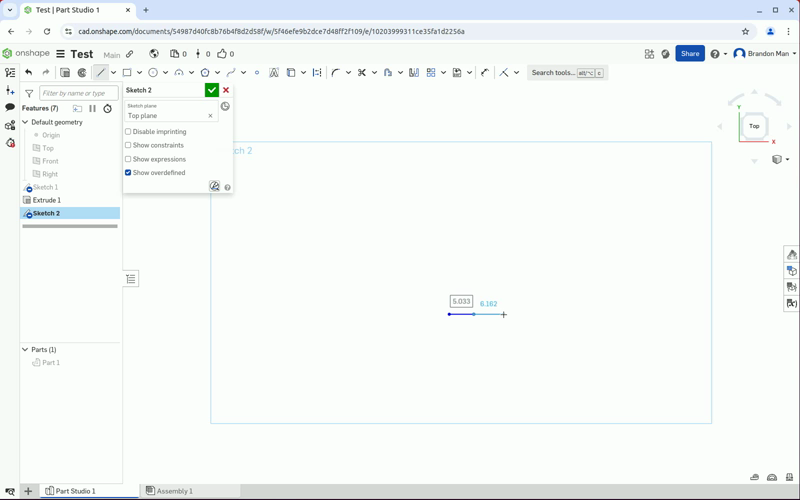
mouse_move(473, 265)
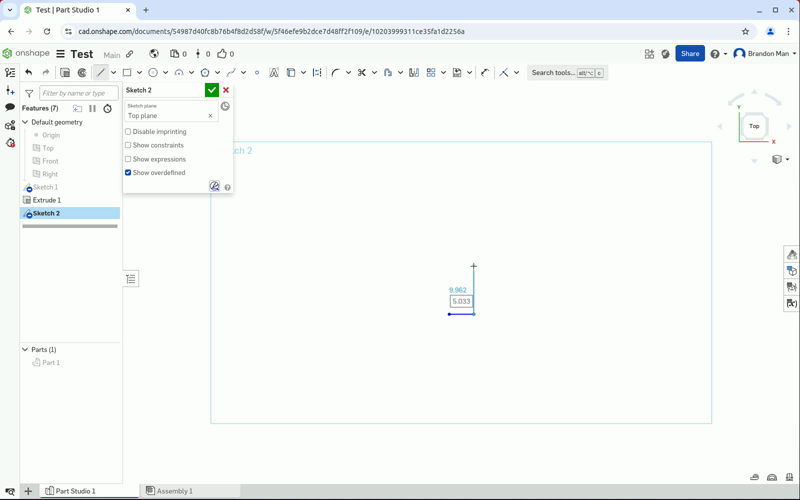
click(473, 265)
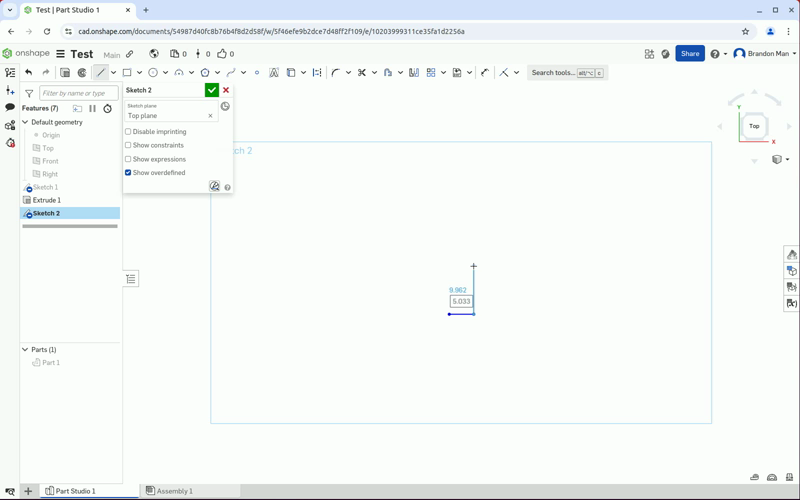
key_up(shift)
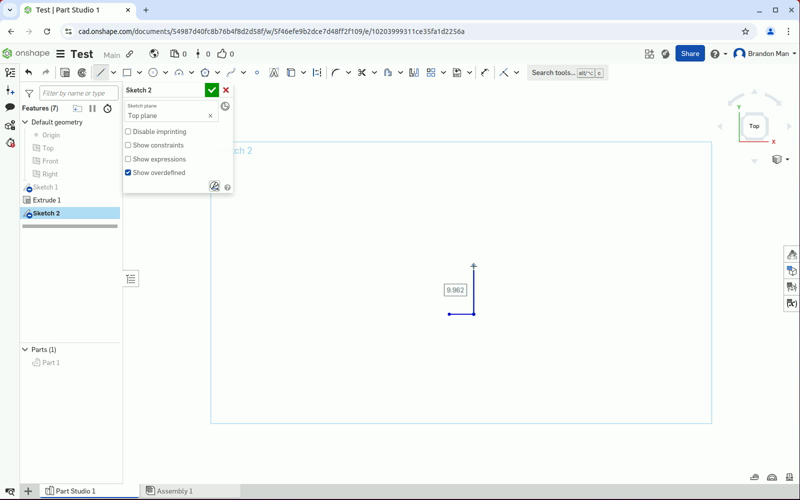
key_down(shift)
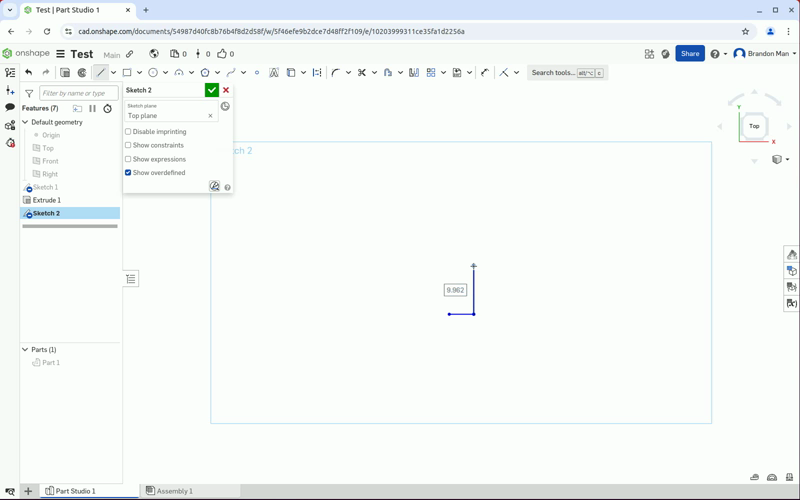
mouse_move(503, 265)
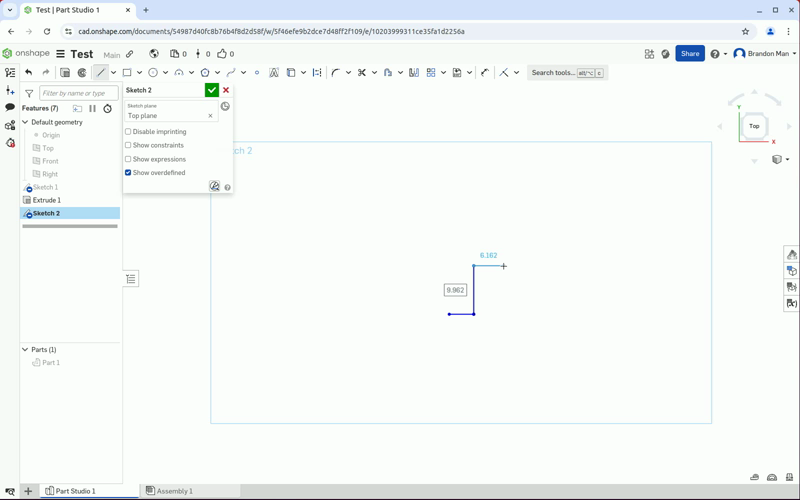
mouse_move(449, 265)
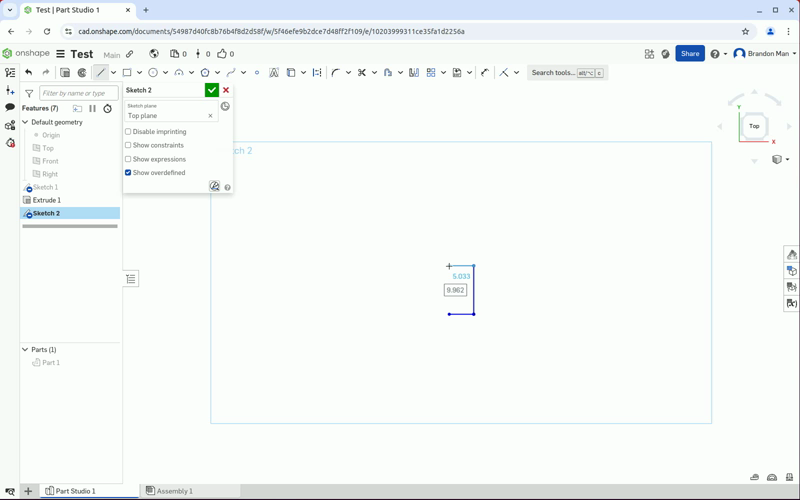
click(449, 265)
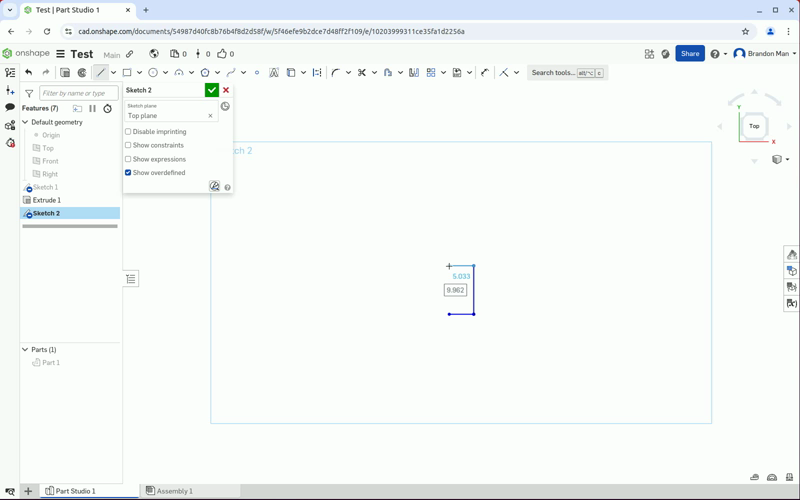
key_up(shift)
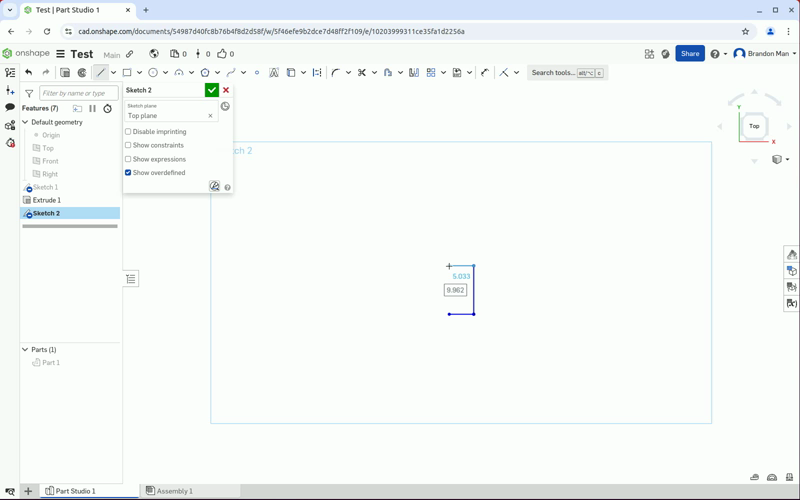
mouse_move(479, 265)
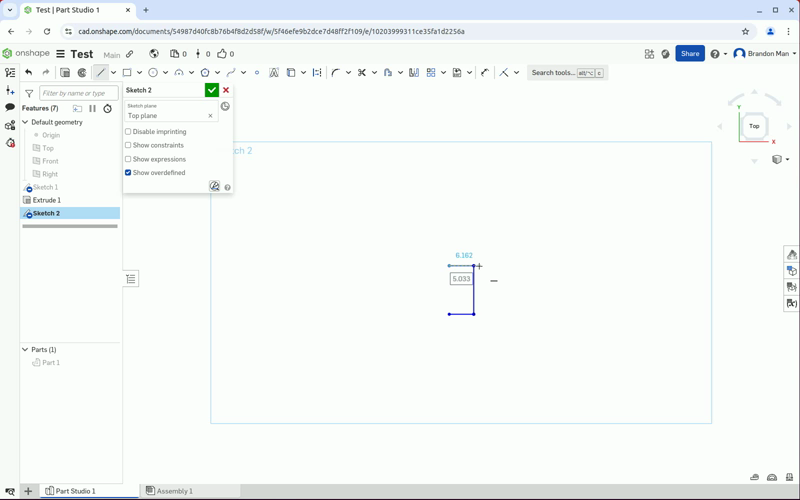
key_down(shift)
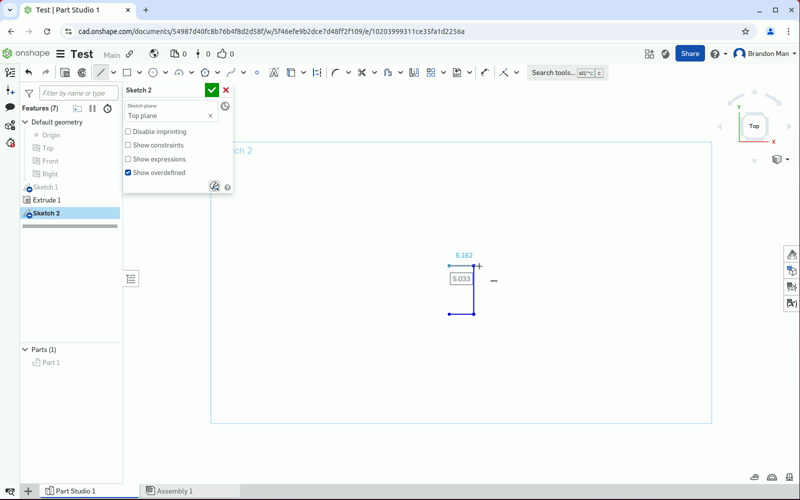
mouse_move(449, 314)
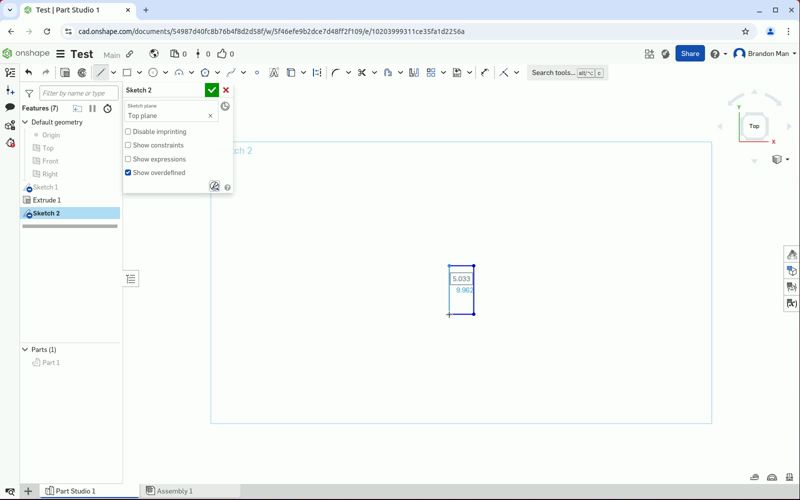
key_up(shift)
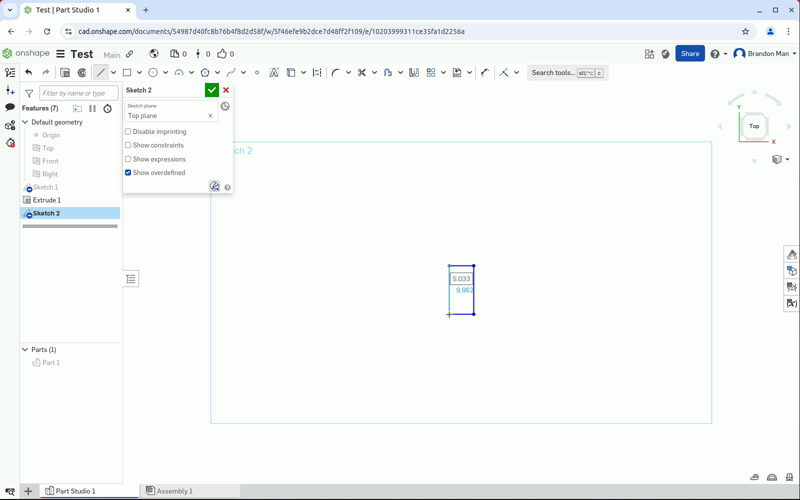
click(449, 314)
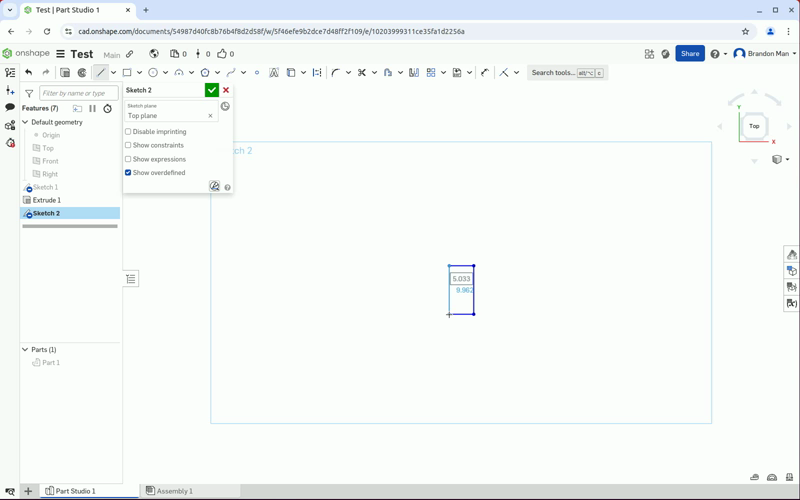
key(esc)
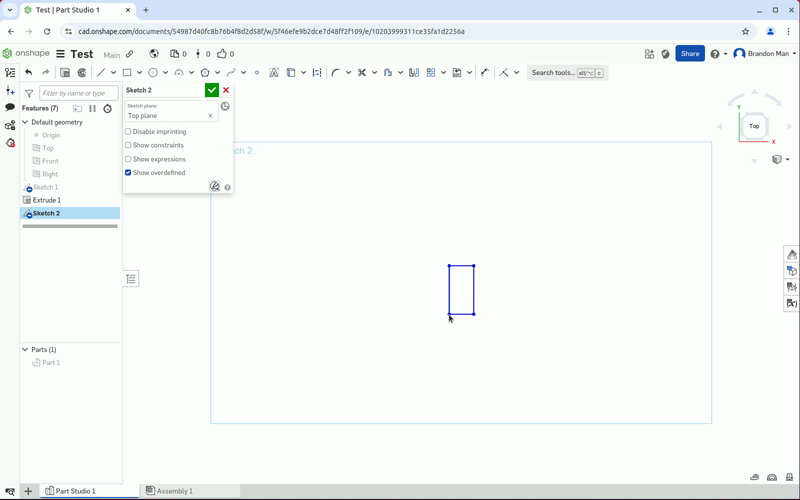
mouse_move(458, 286)
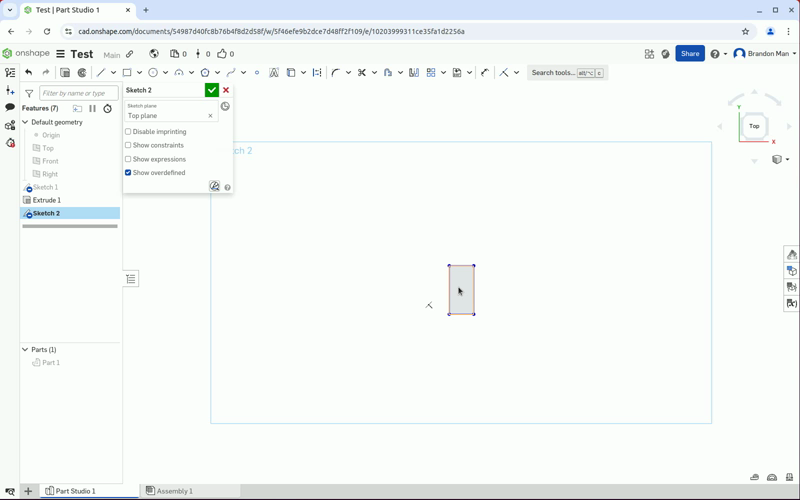
scroll(6)
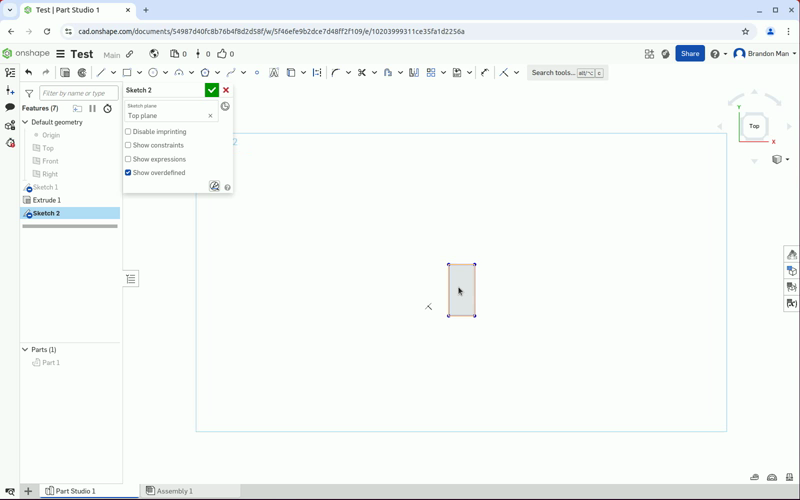
scroll(6)
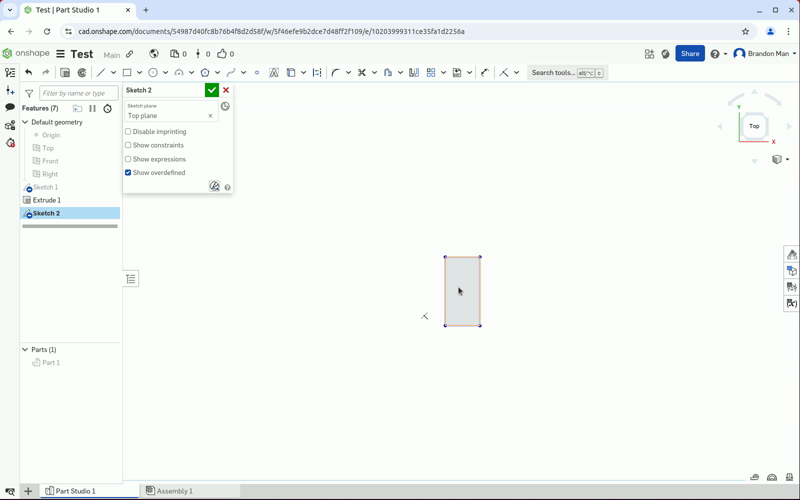
scroll(6)
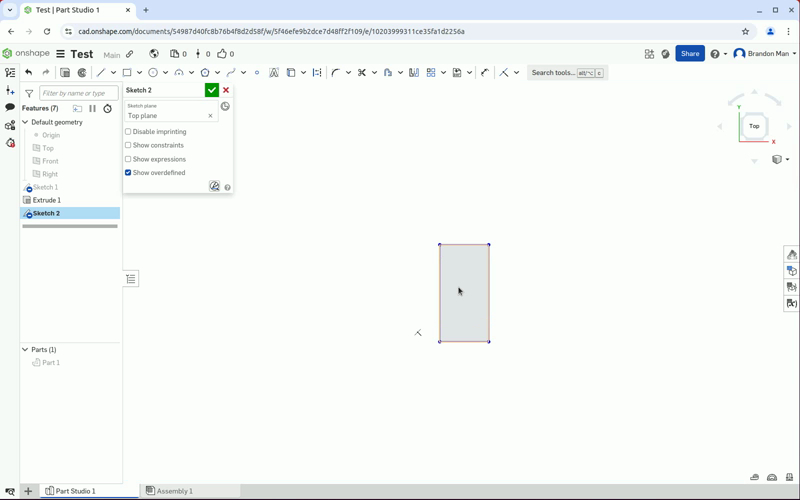
scroll(6)
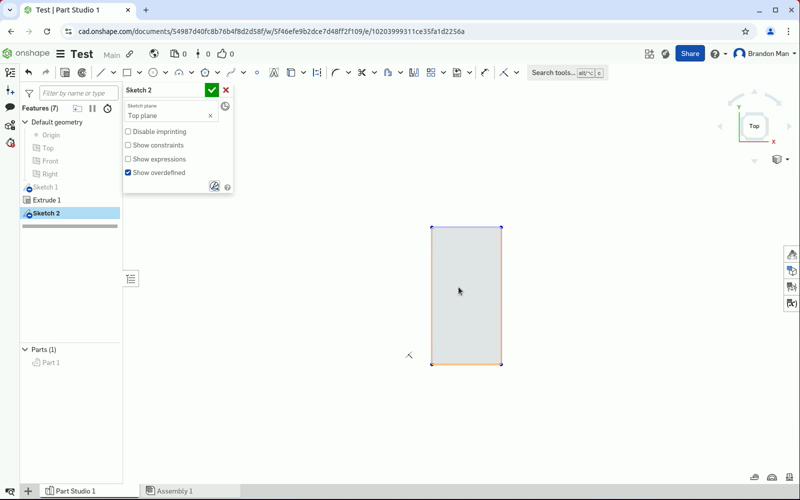
scroll(6)
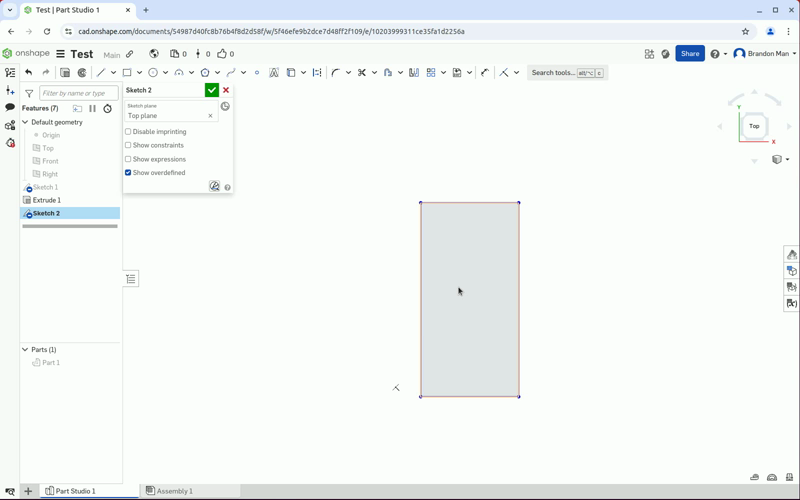
scroll(6)
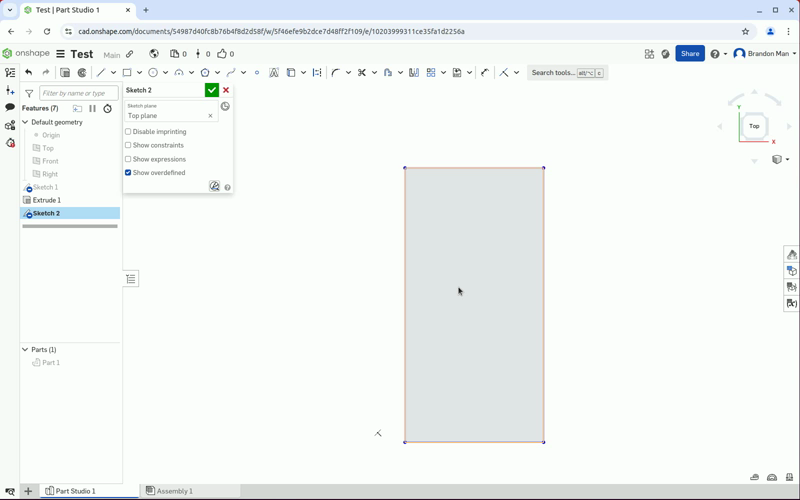
scroll(6)
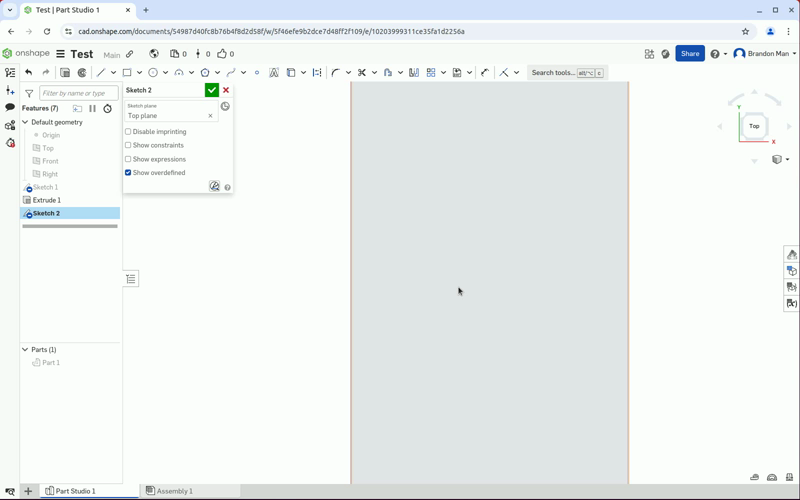
click(458, 286)
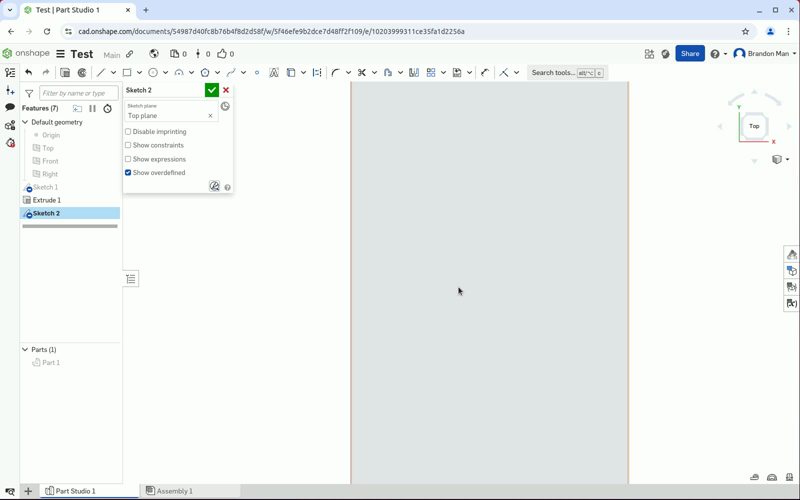
scroll(-6)
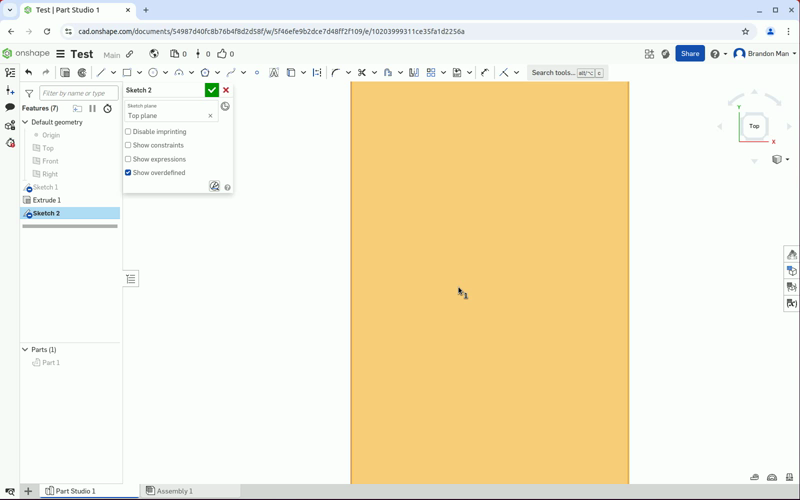
scroll(-6)
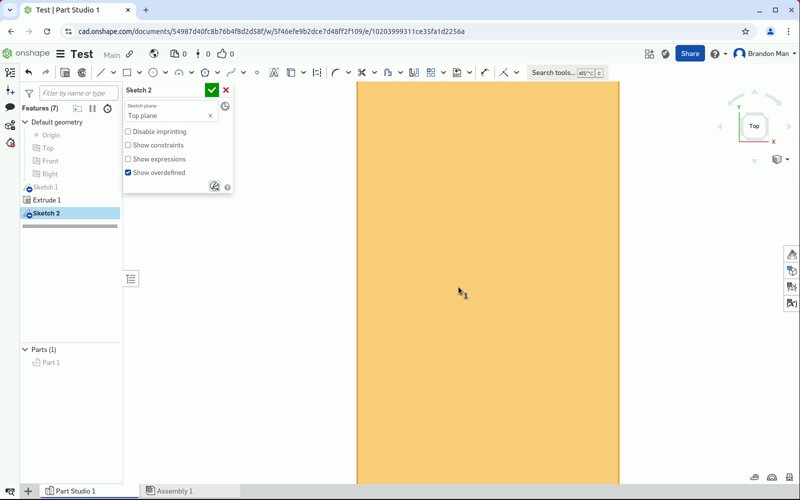
scroll(-6)
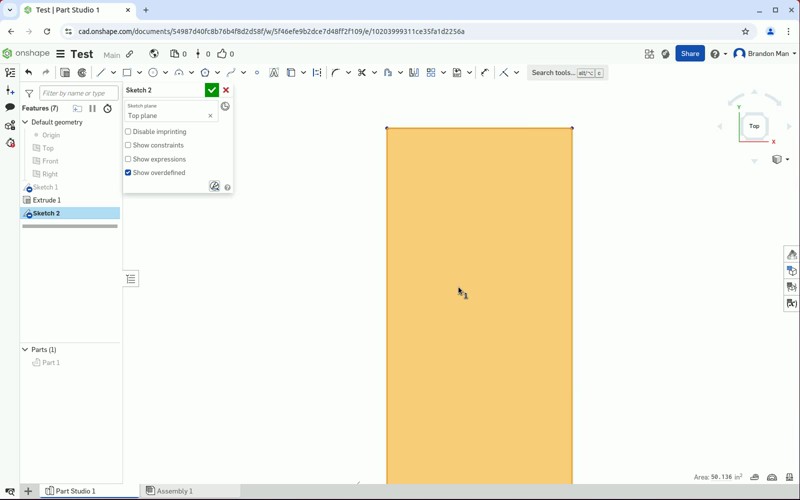
scroll(-6)
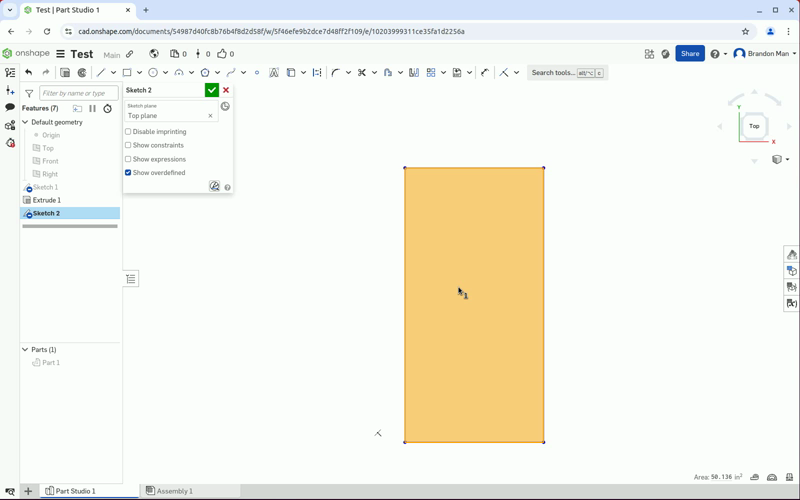
scroll(-6)
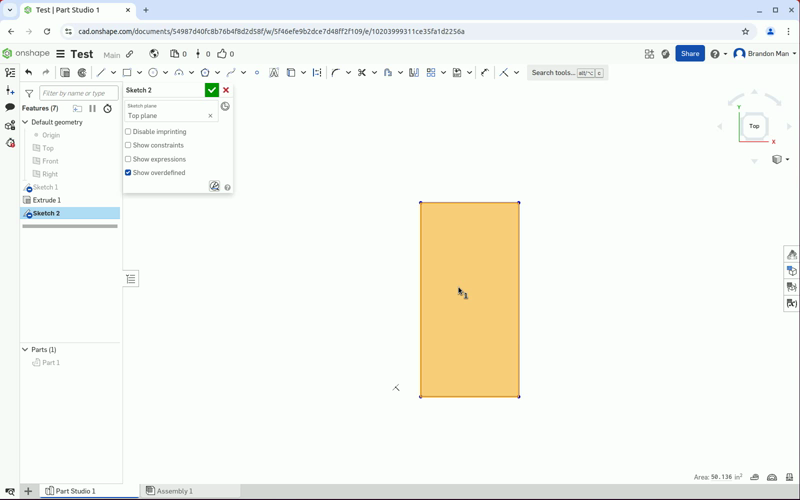
scroll(-6)
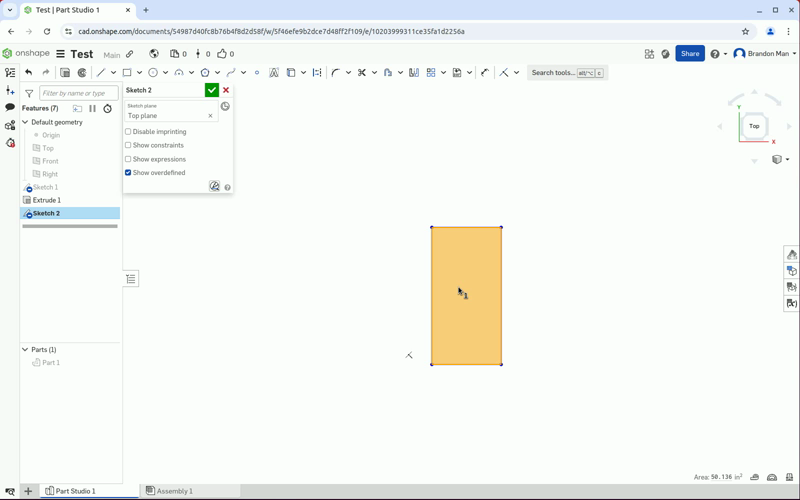
scroll(-6)
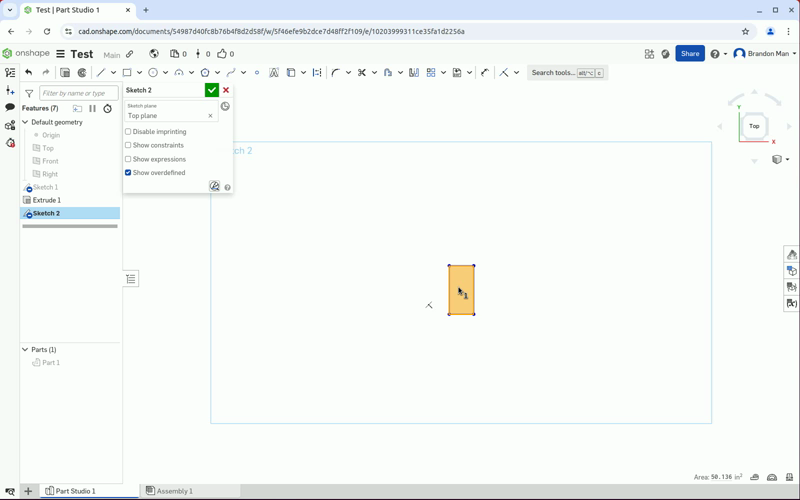
mouse_move(73, 352)
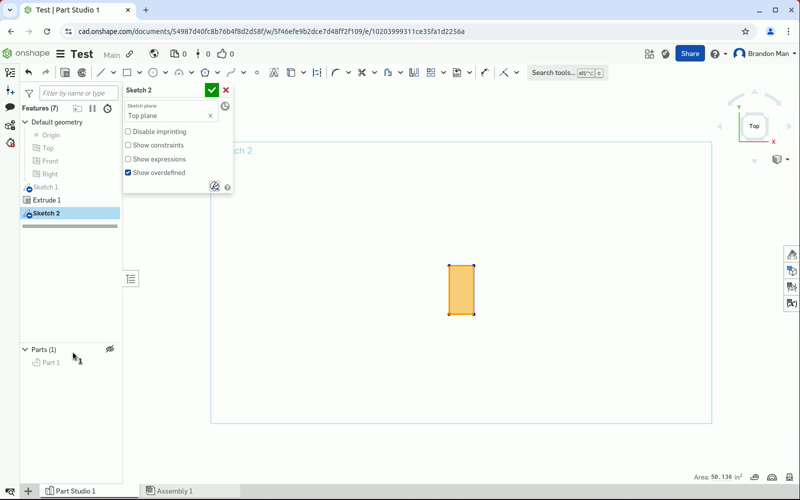
key(shift+y)
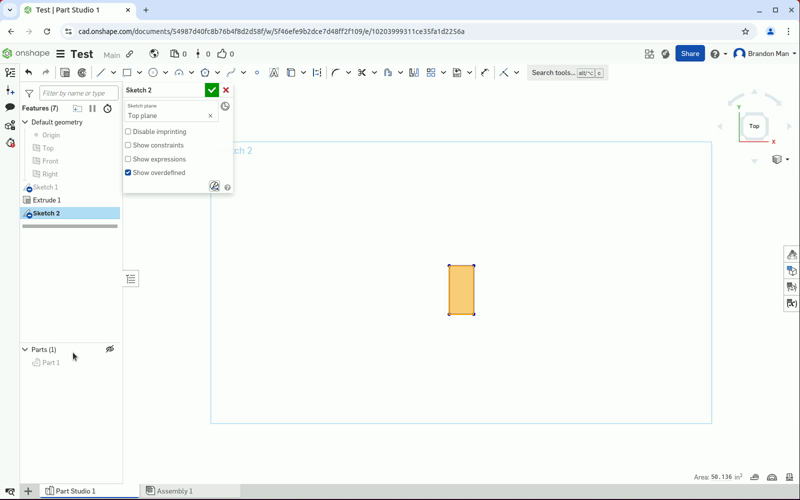
key(shift+e)
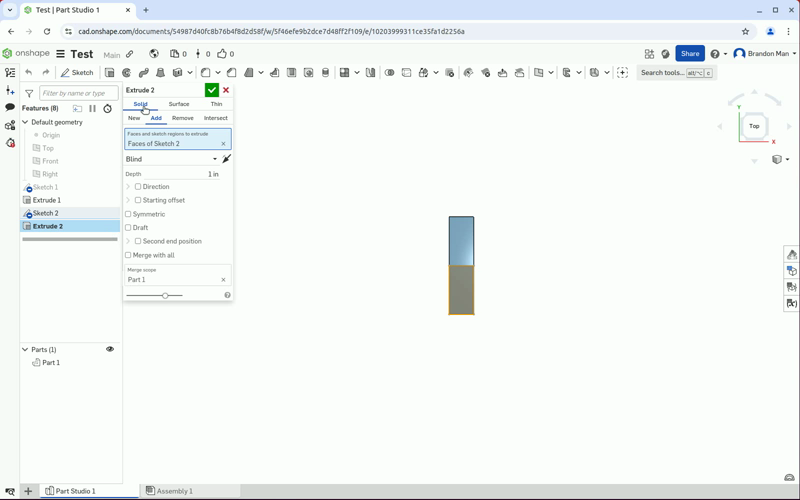
mouse_move(143, 106)
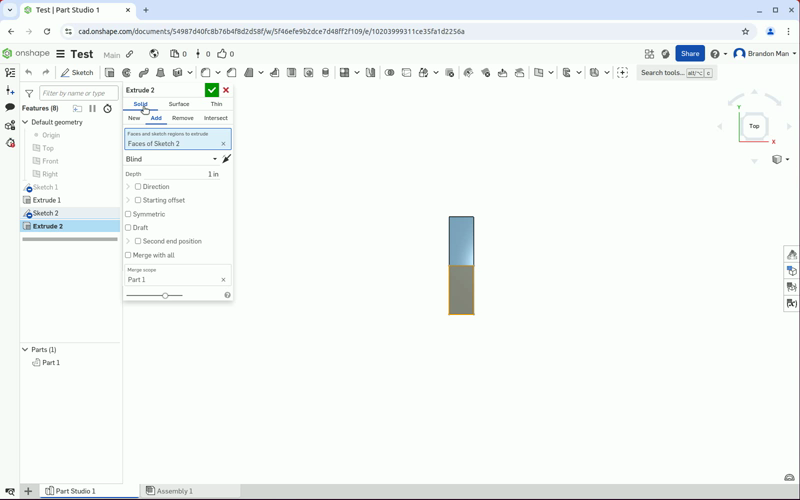
click(143, 106)
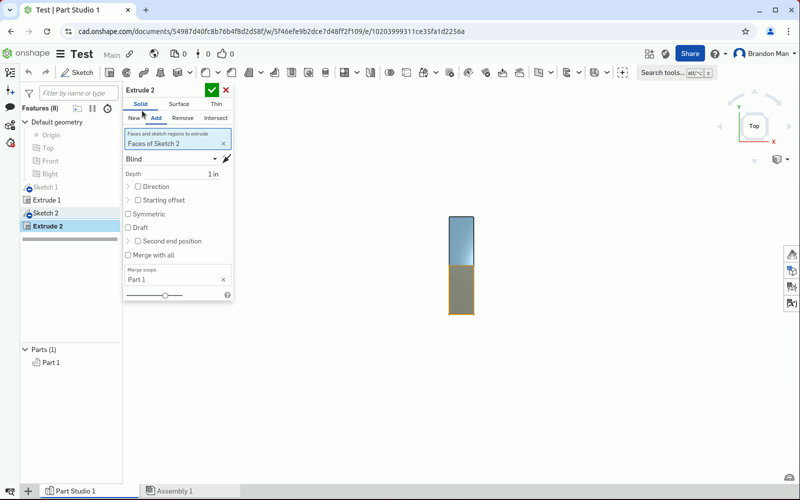
mouse_move(137, 120)
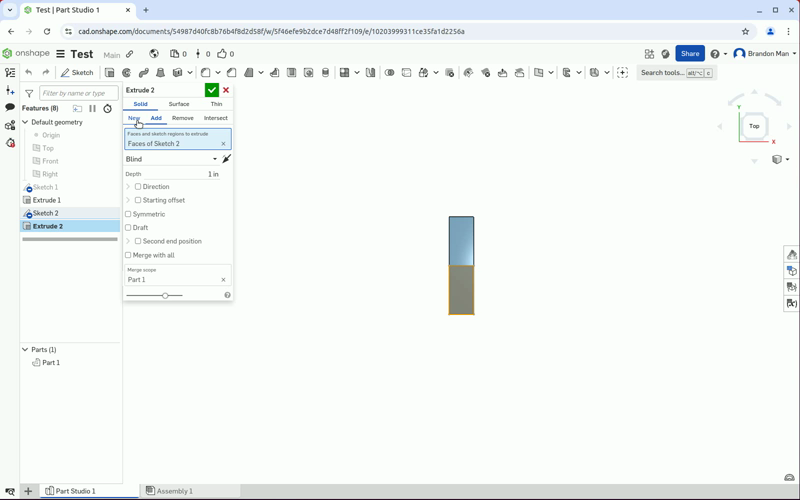
click(137, 120)
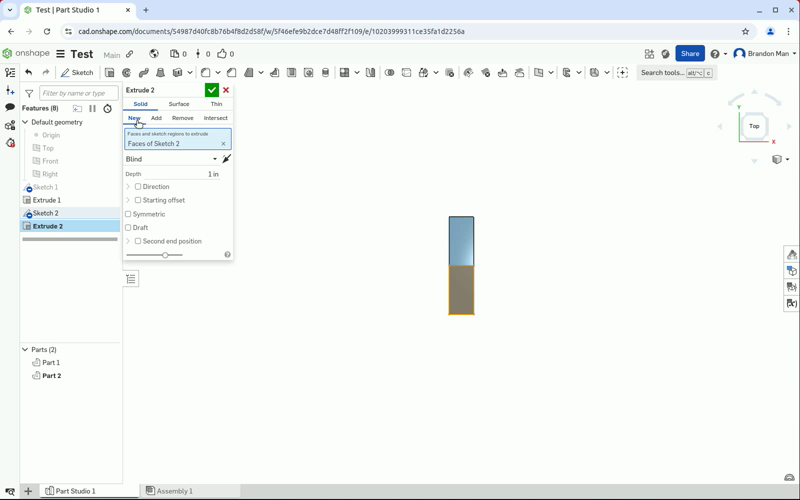
key(tab, 4)
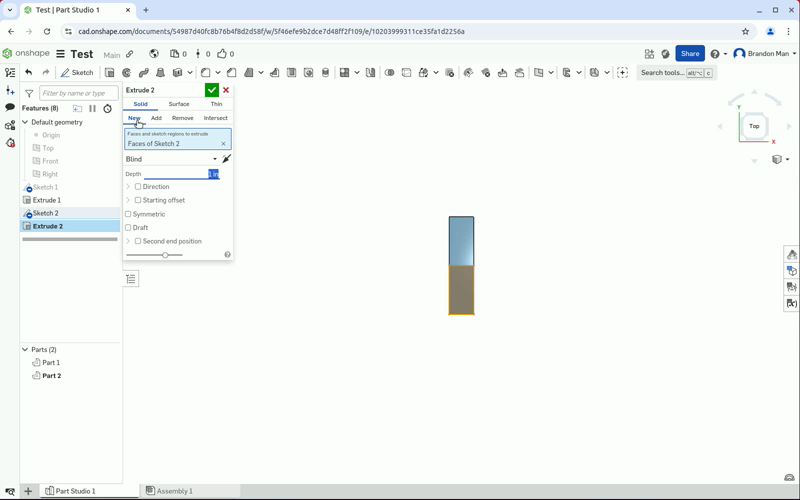
text(23.108)
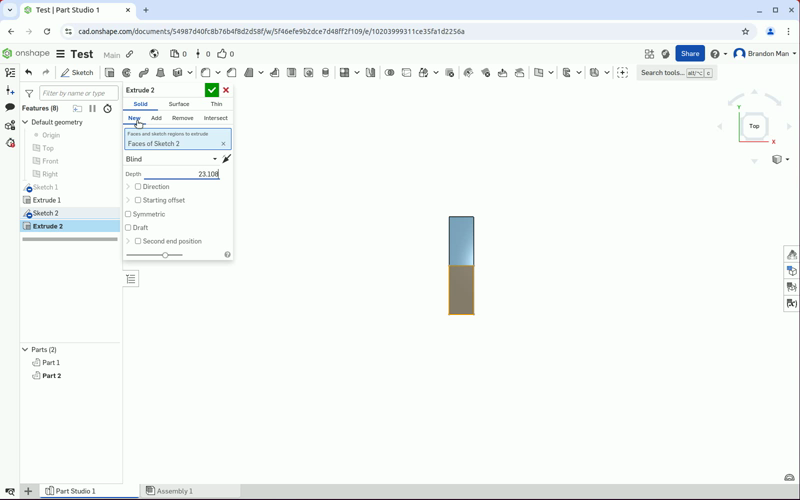
key(enter)
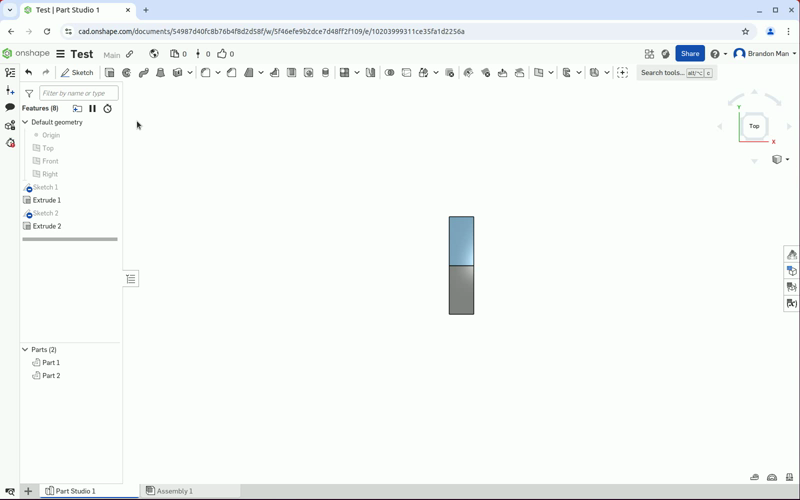
key(shift+h)
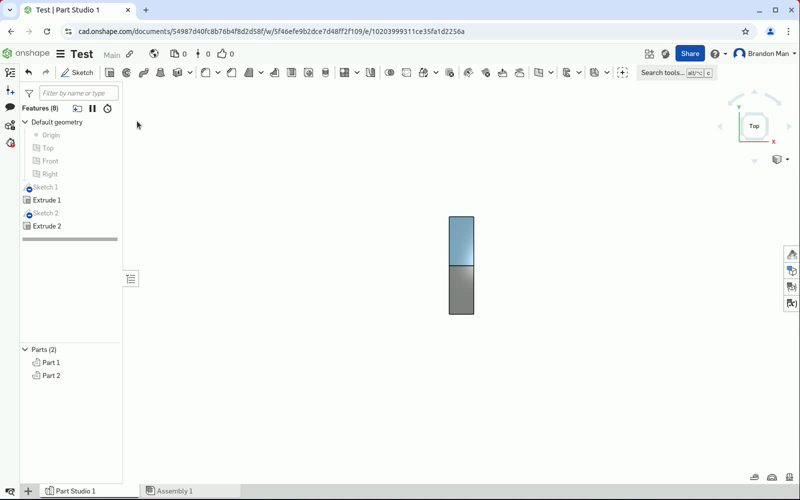
key(shift+h)
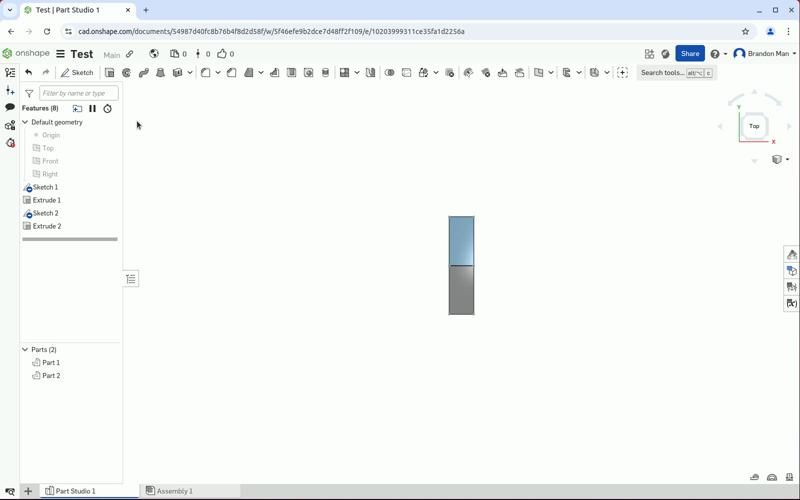
key(shift+7)
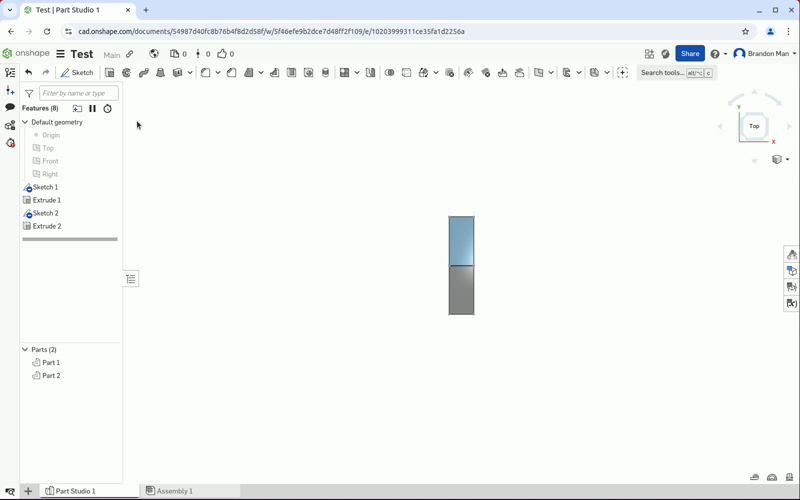
key(up, 3)
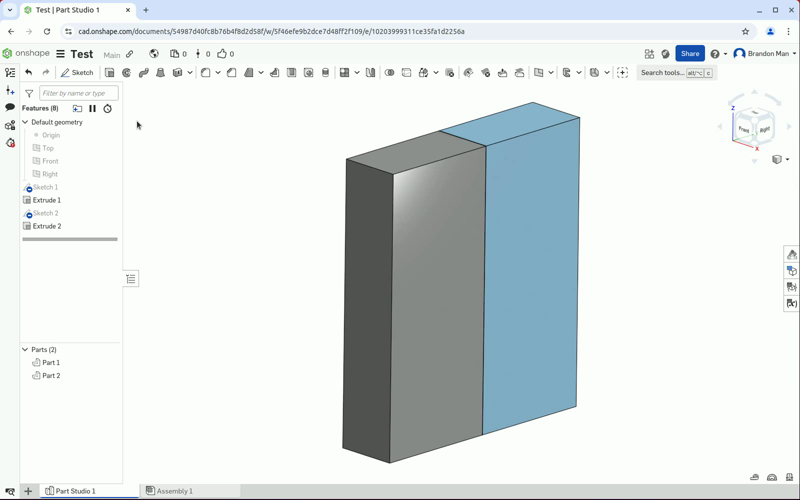
key(left, 3)
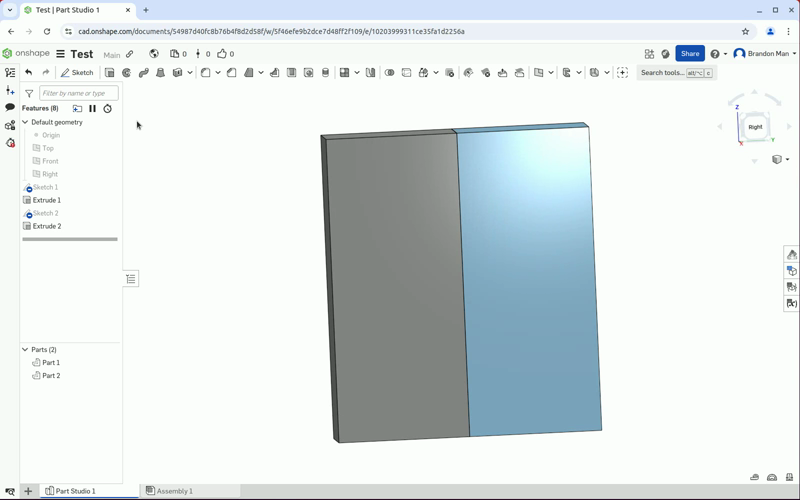
key(right, 3)
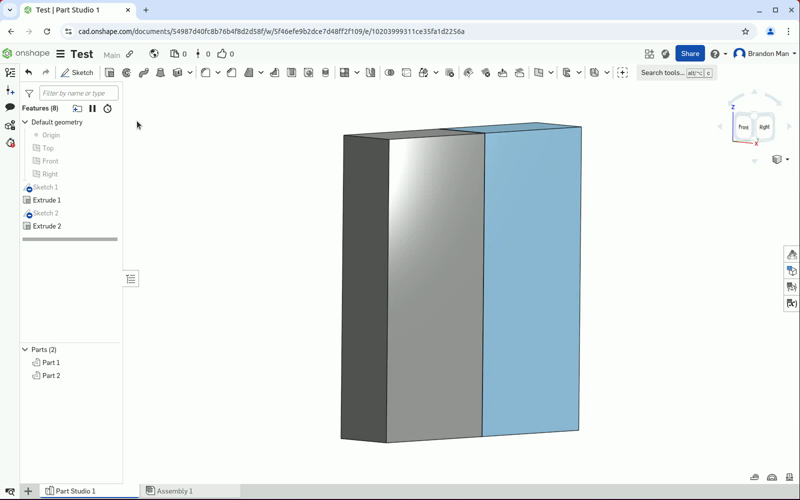
key(down, 3)
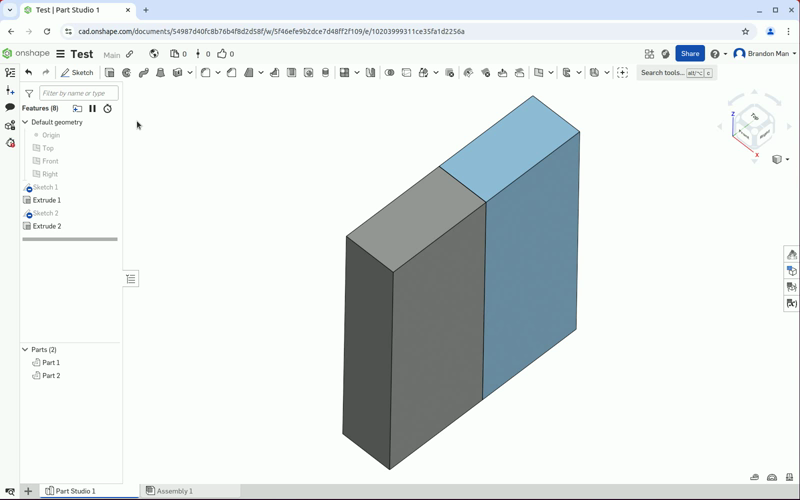
mouse_move(73, 189)
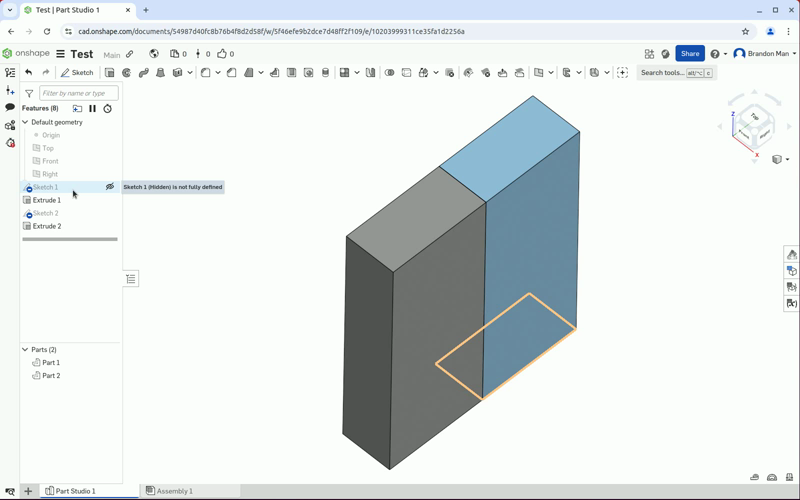
click(73, 189)